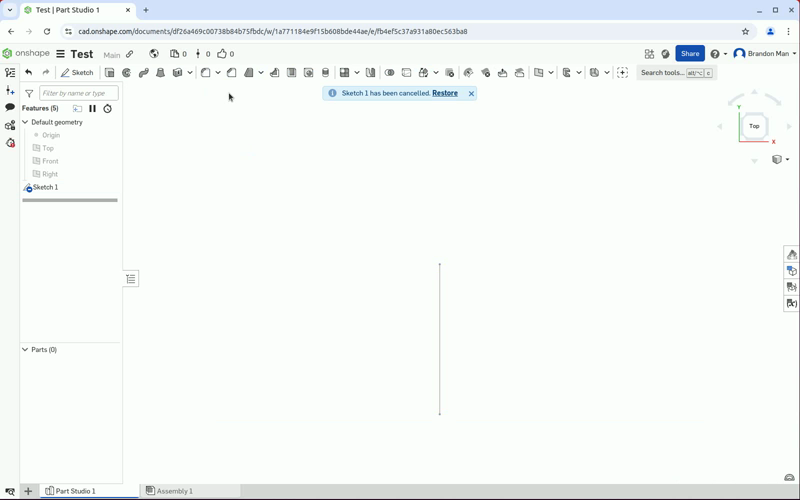
key(shift+h)
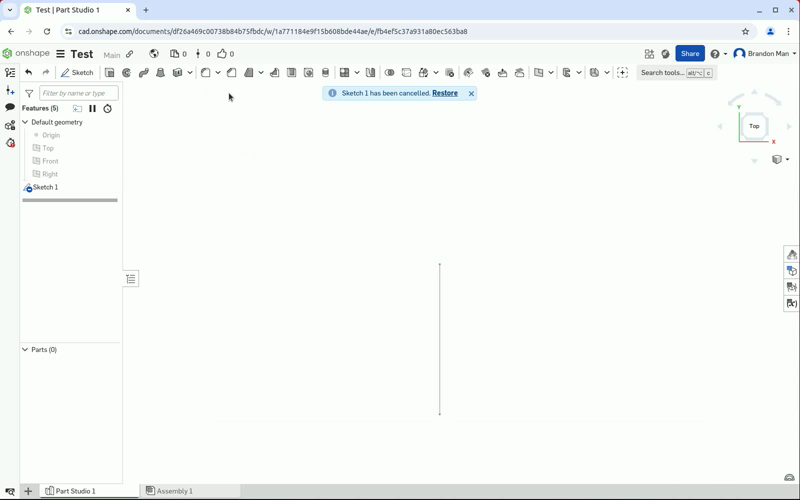
key(shift+s)
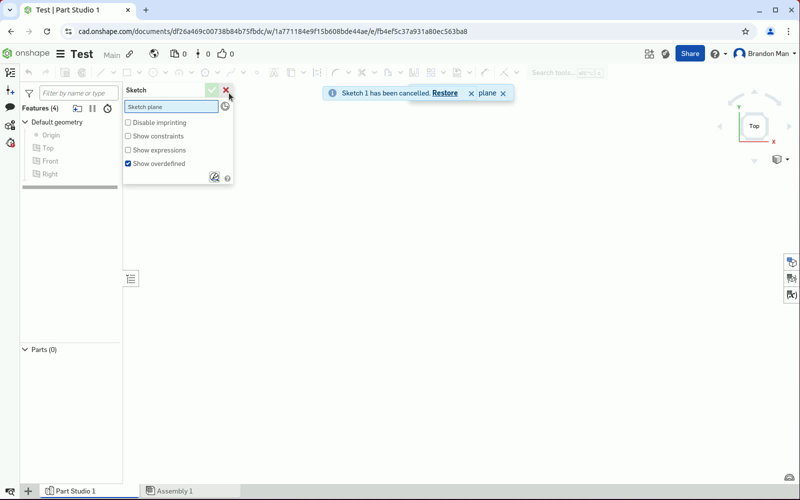
mouse_move(73, 150)
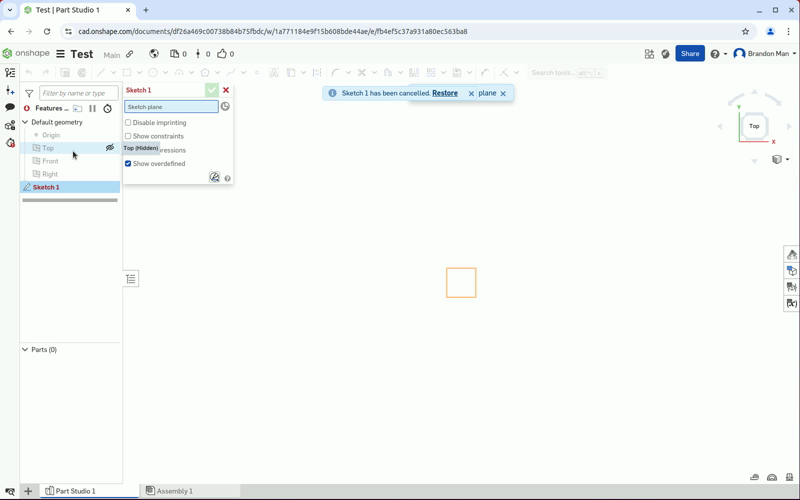
click(73, 150)
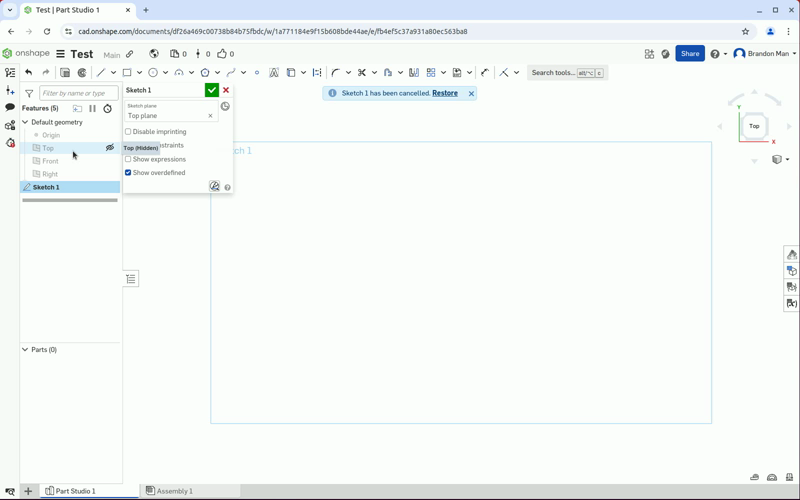
mouse_move(73, 352)
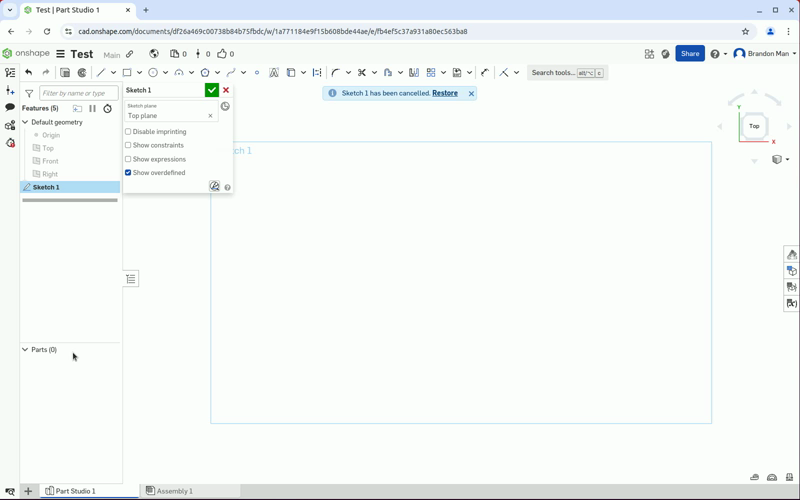
key(y)
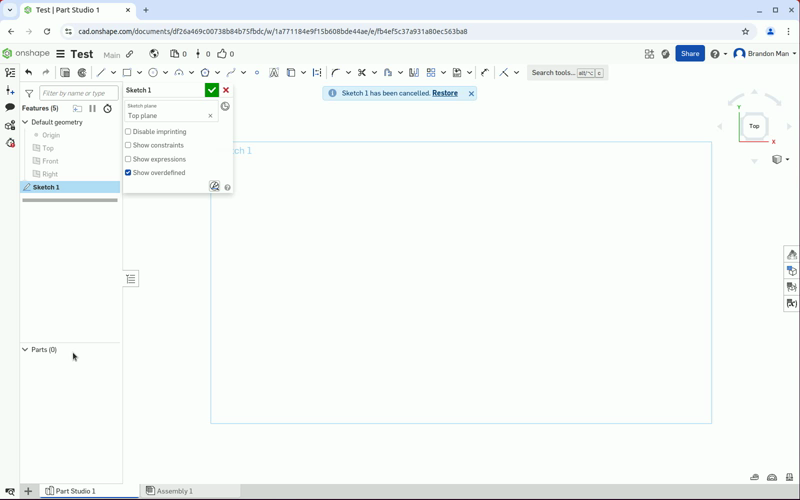
key(l)
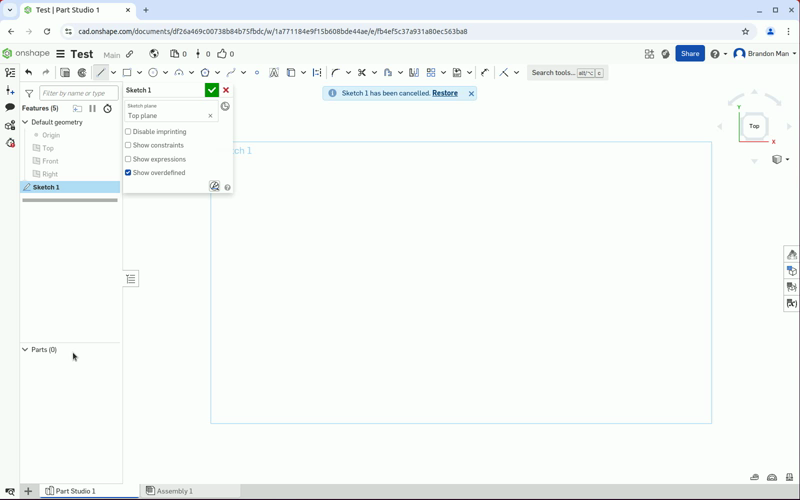
key_down(shift)
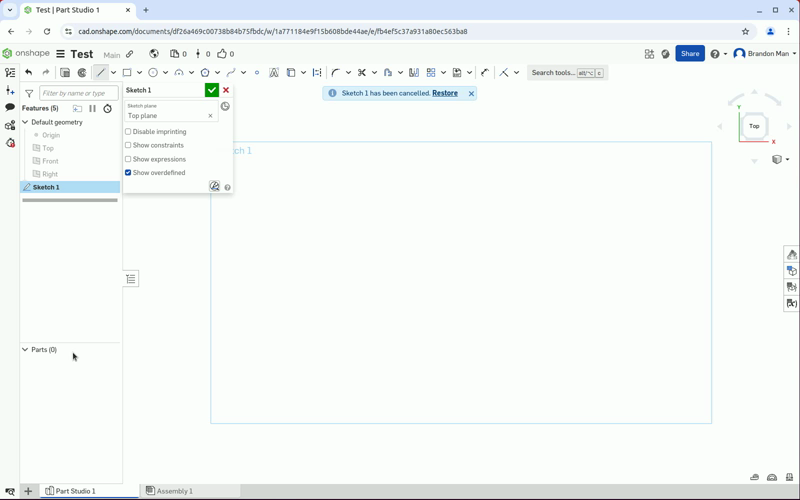
mouse_move(376, 295)
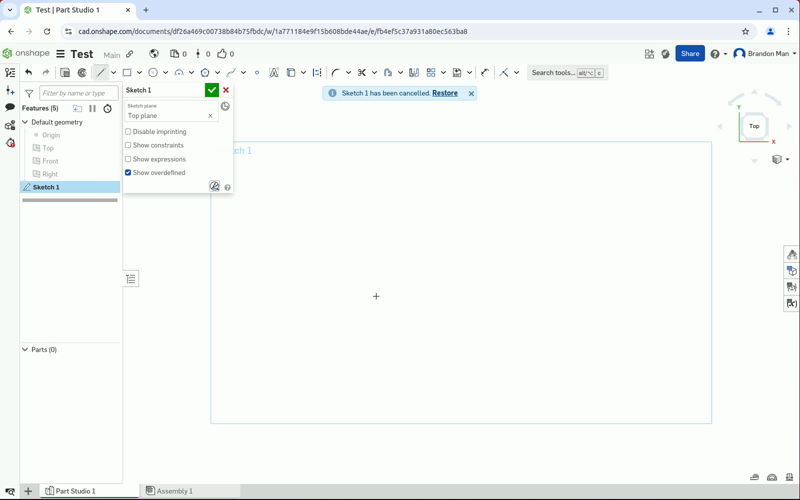
click(376, 295)
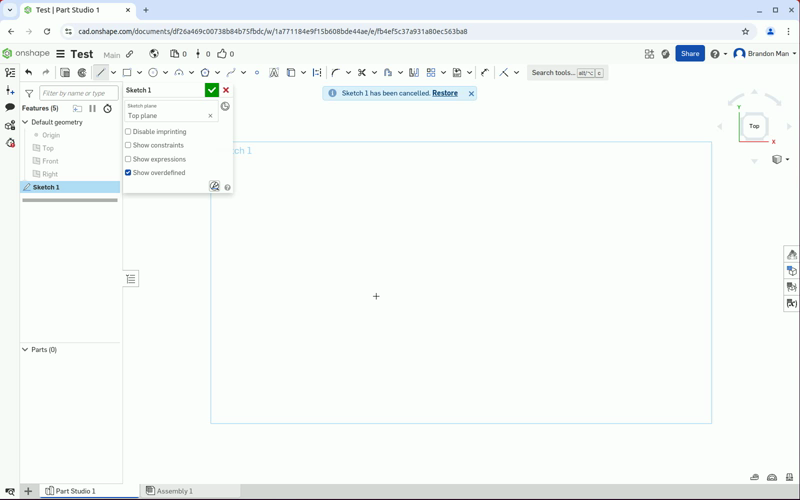
key_up(shift)
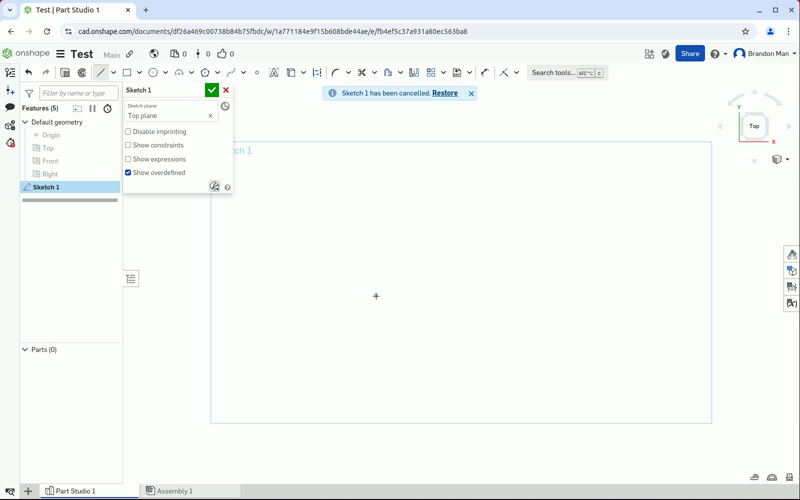
key_down(shift)
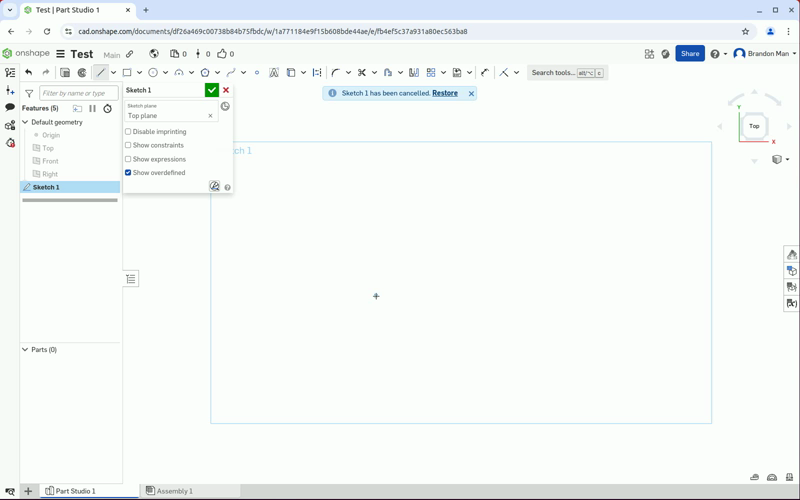
mouse_move(501, 295)
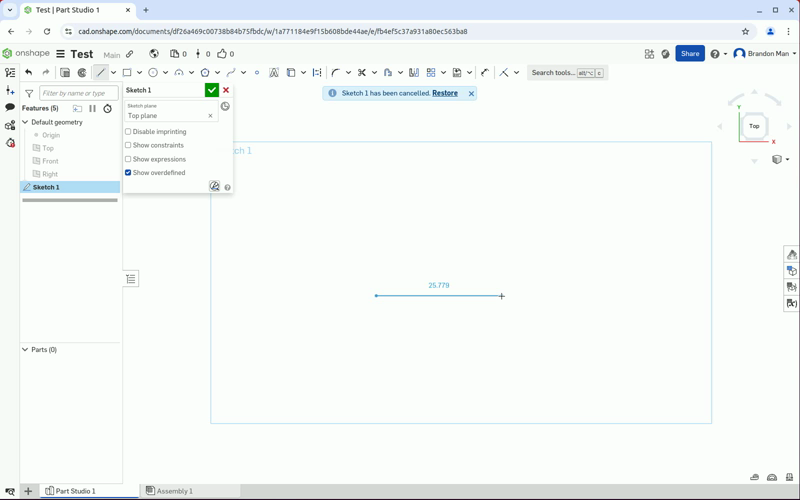
click(501, 295)
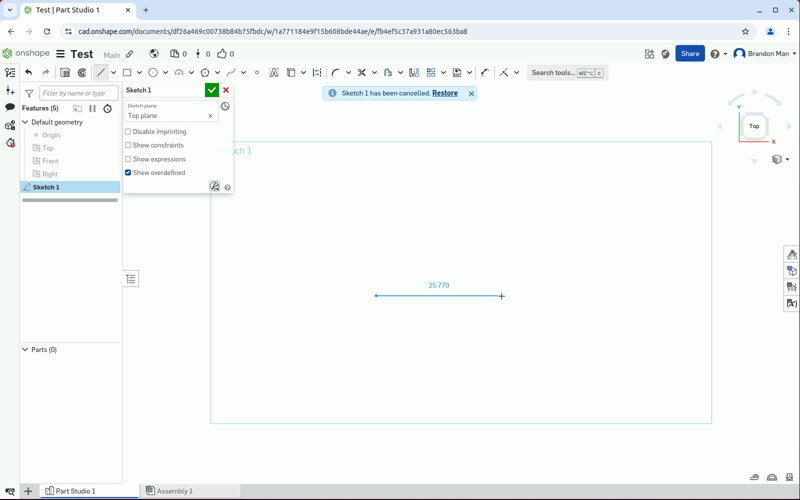
key_up(shift)
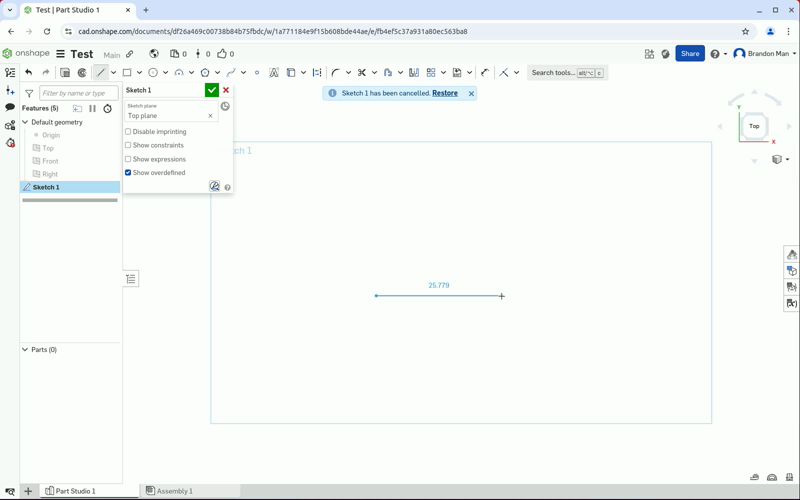
key_down(shift)
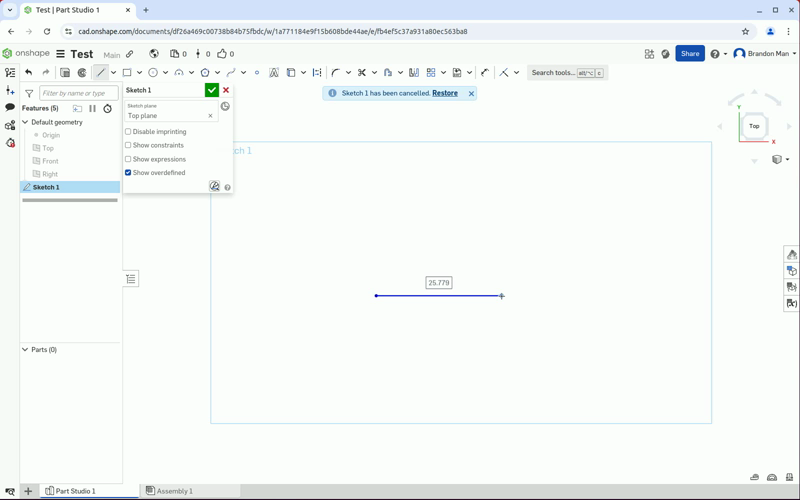
mouse_move(501, 170)
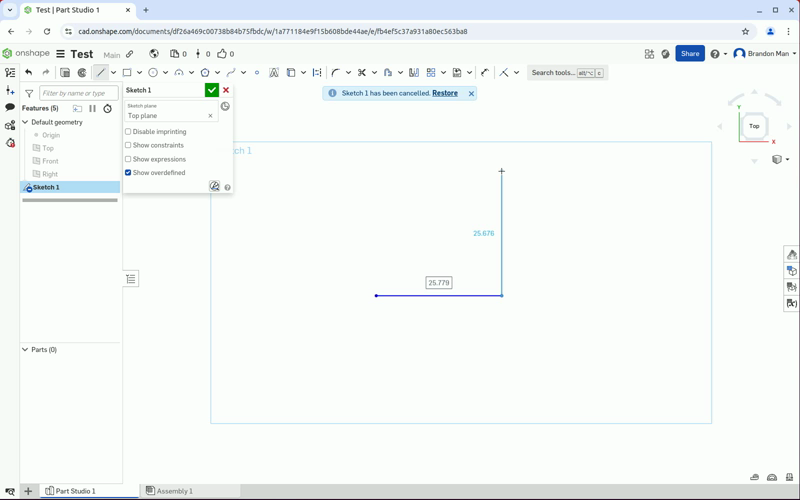
click(501, 170)
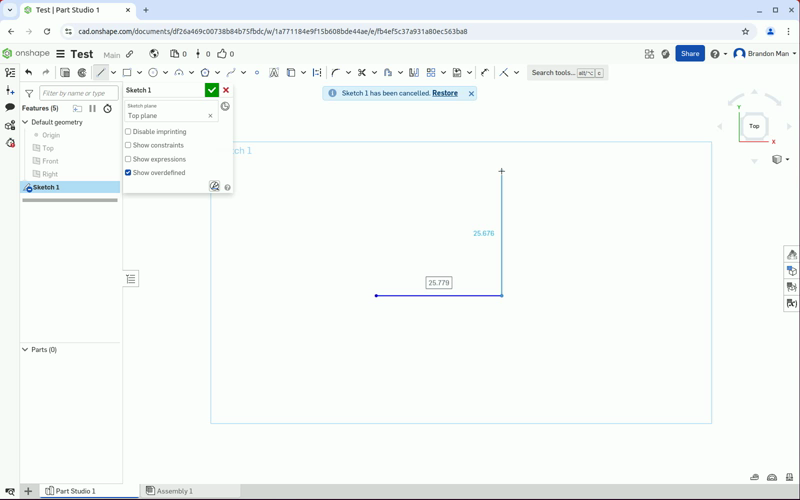
key_up(shift)
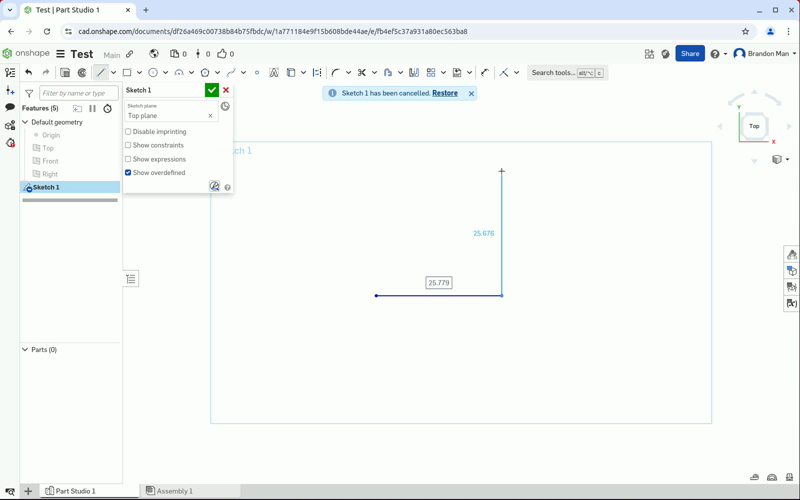
key_down(shift)
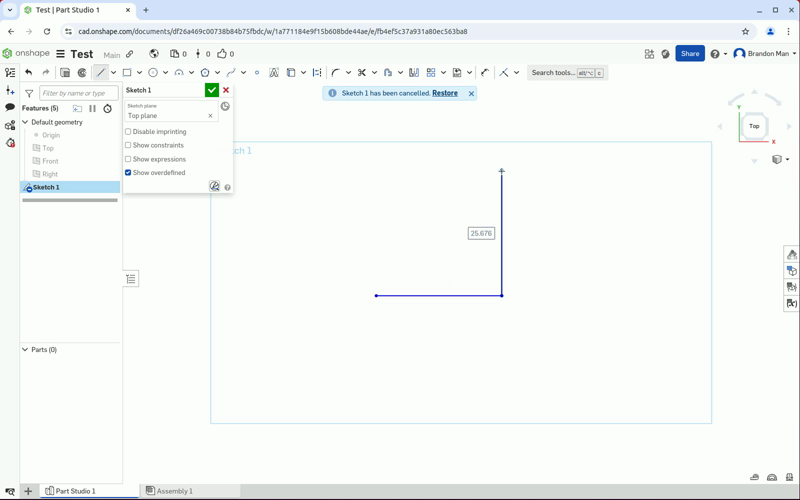
mouse_move(376, 170)
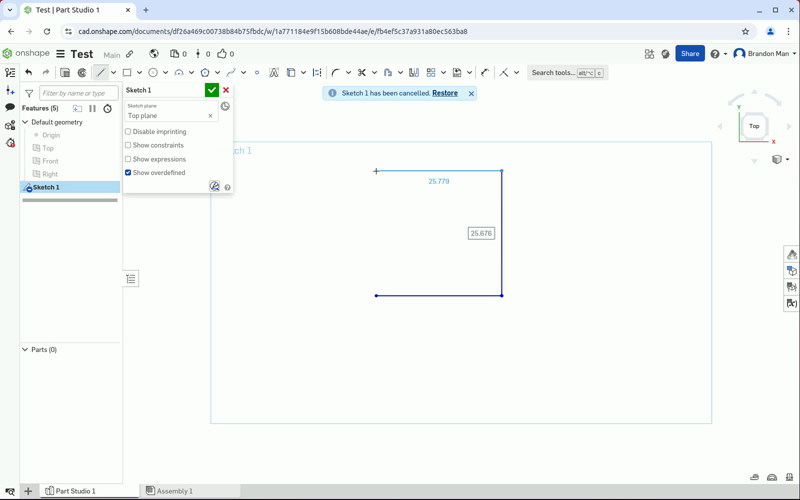
click(376, 170)
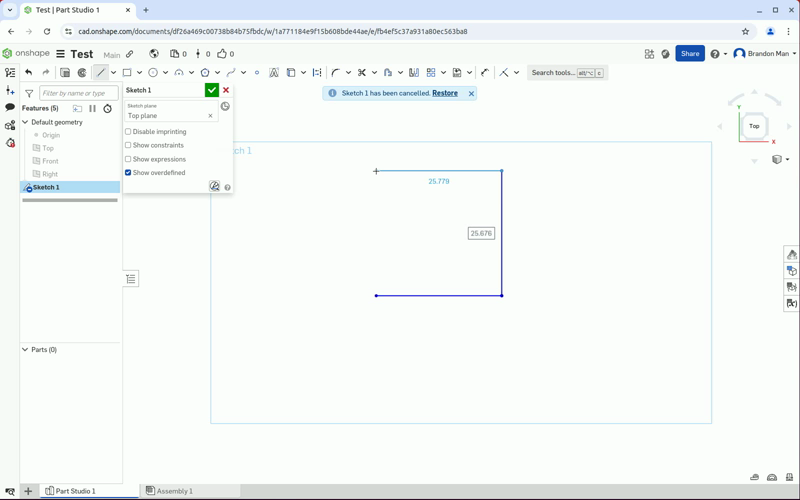
key_up(shift)
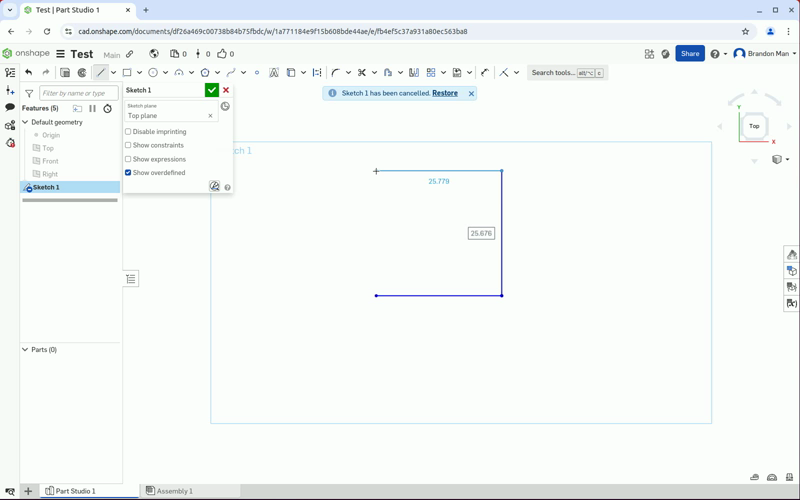
key_down(shift)
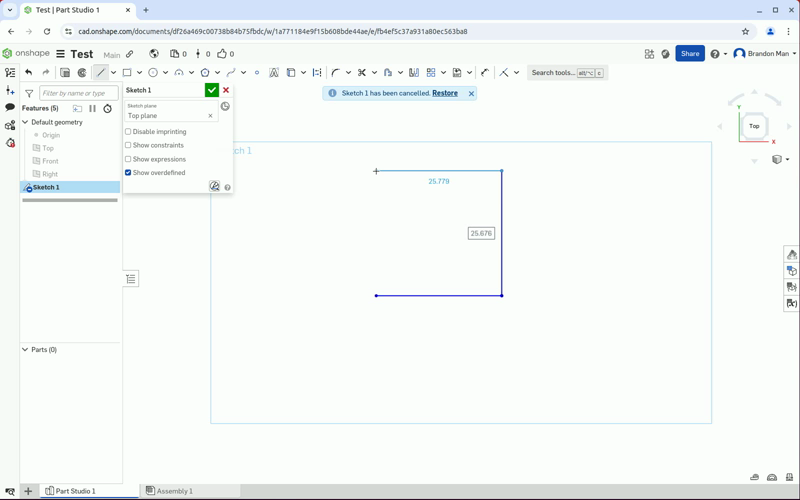
mouse_move(376, 295)
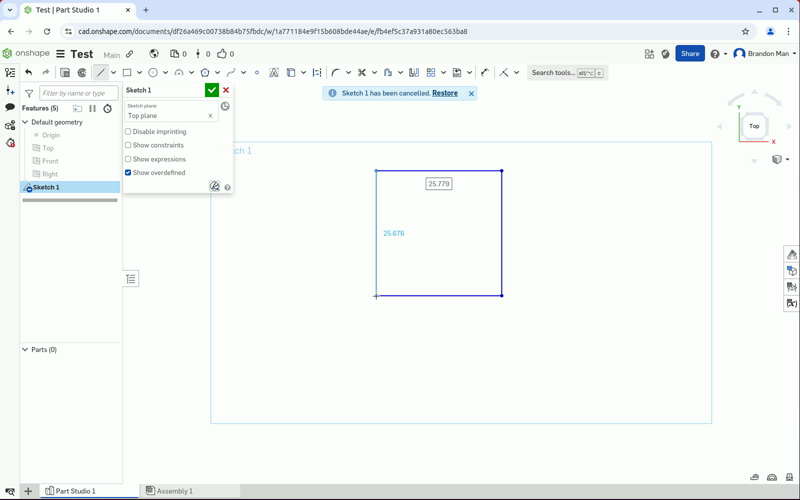
key_up(shift)
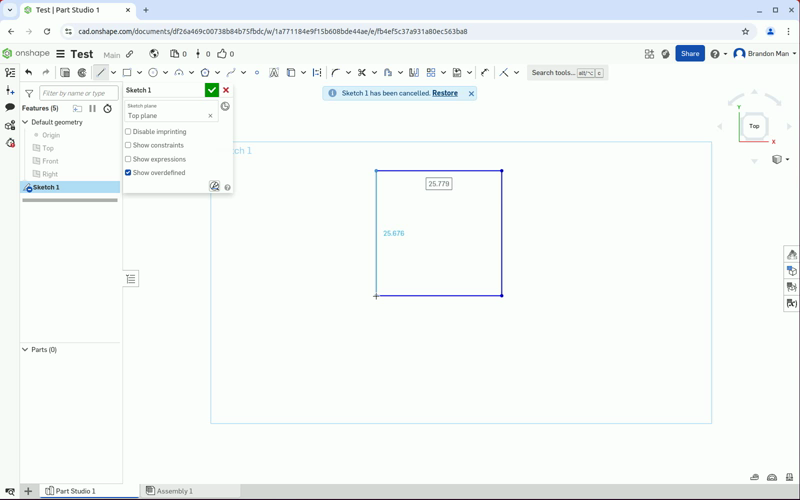
click(376, 295)
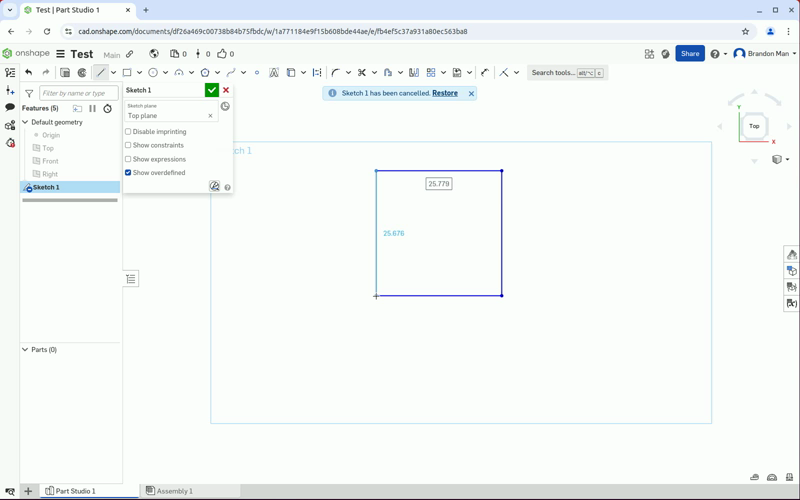
key(esc)
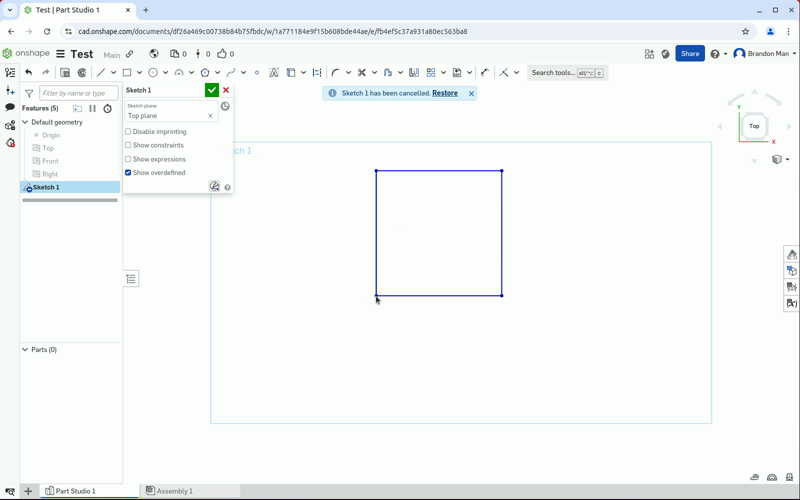
mouse_move(438, 198)
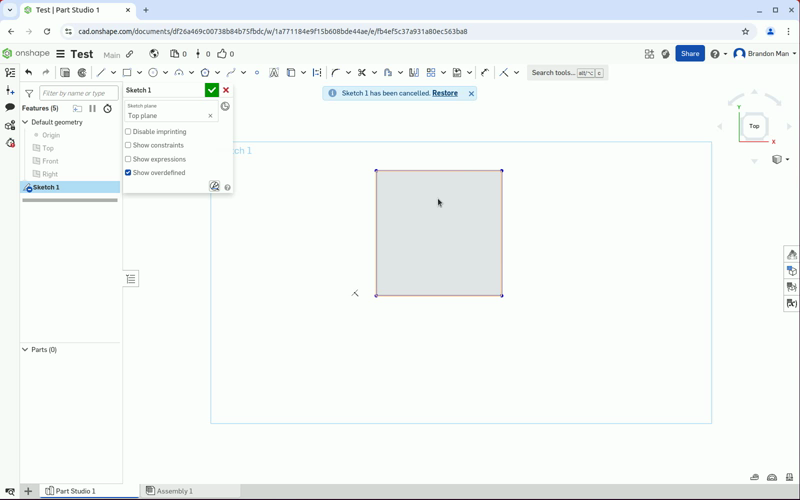
click(438, 198)
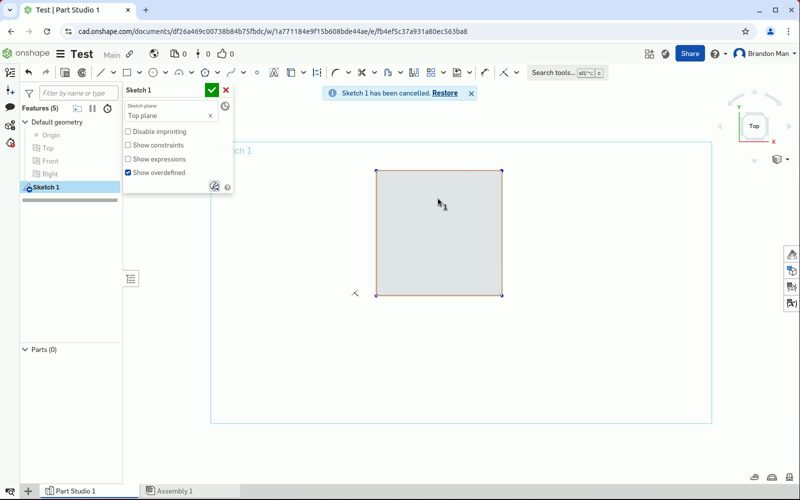
mouse_move(73, 352)
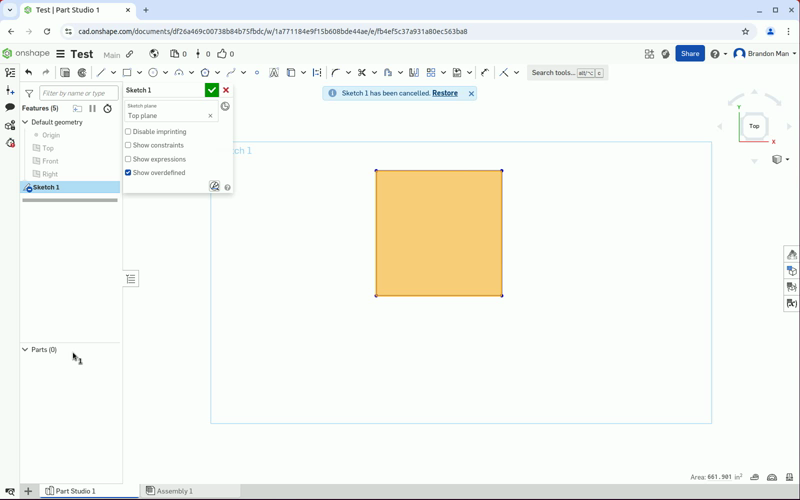
key(shift+y)
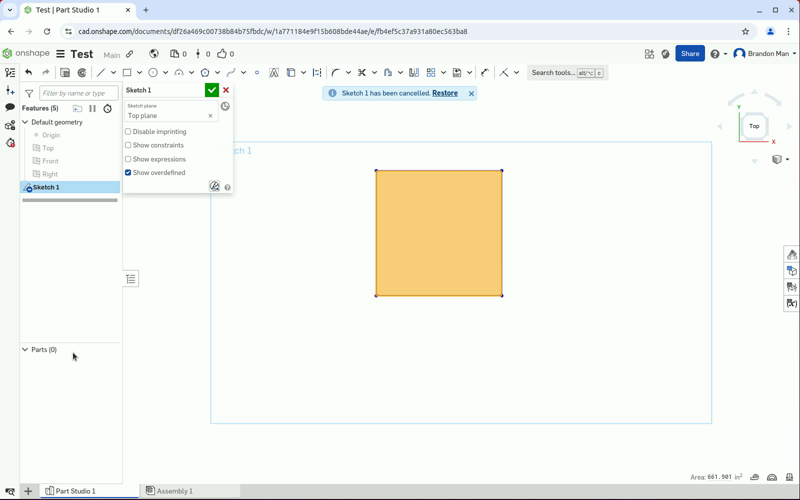
key(shift+e)
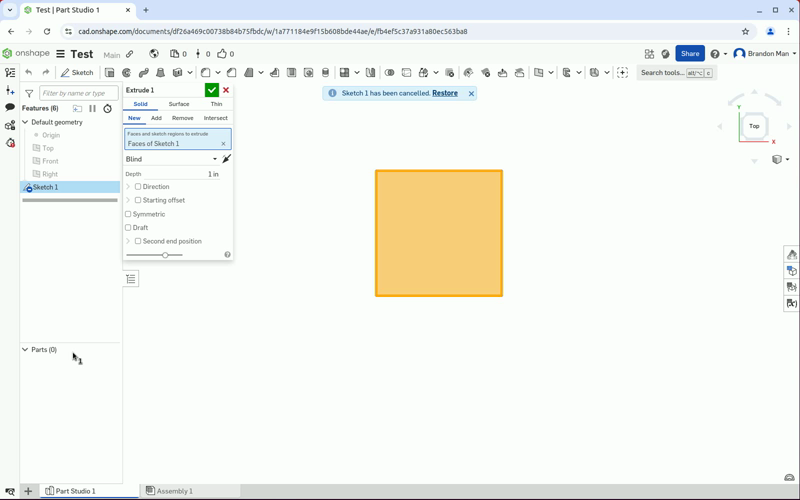
mouse_move(143, 106)
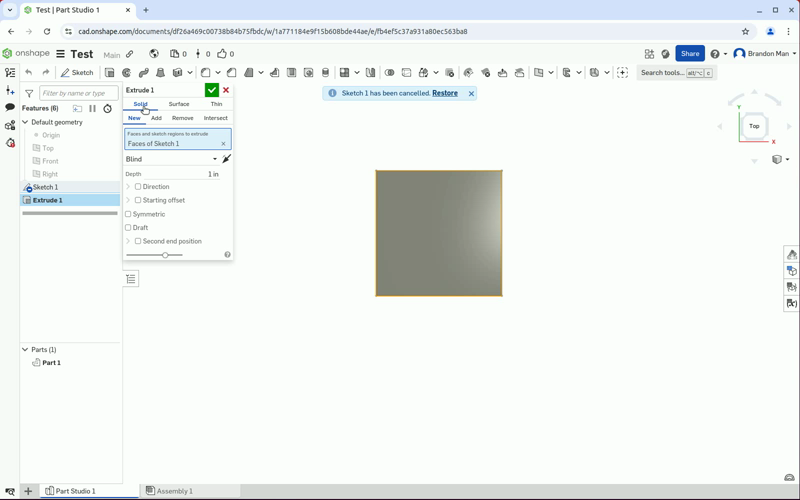
click(143, 106)
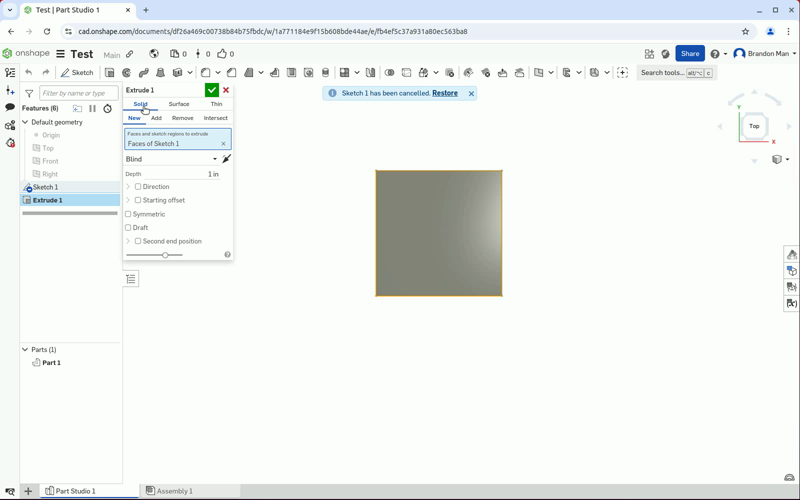
mouse_move(137, 120)
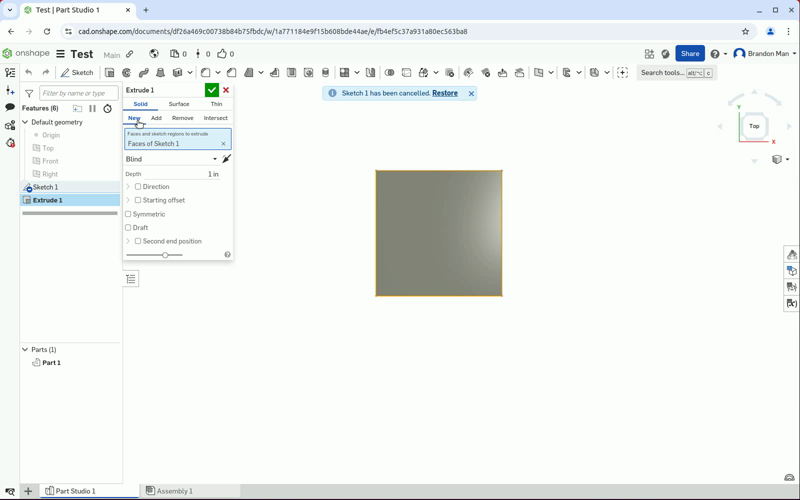
click(137, 120)
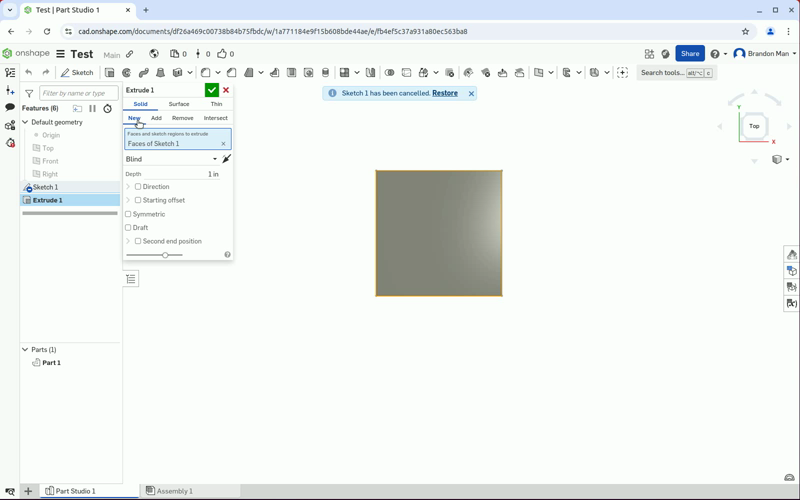
key(tab, 4)
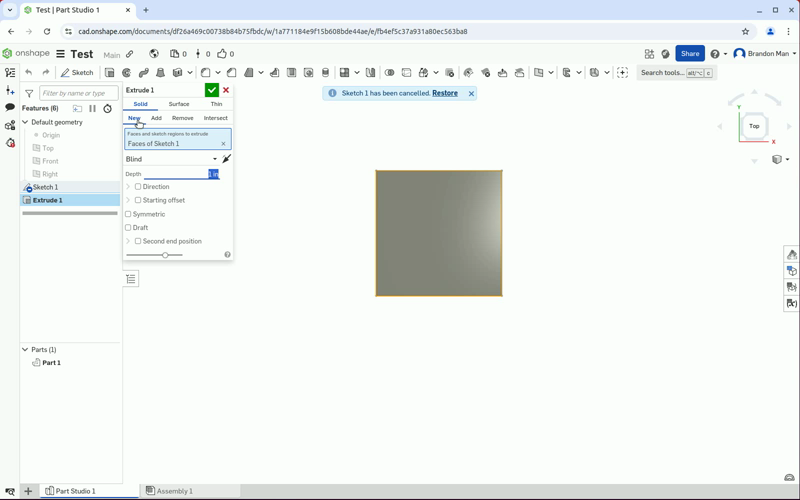
text(0.481)
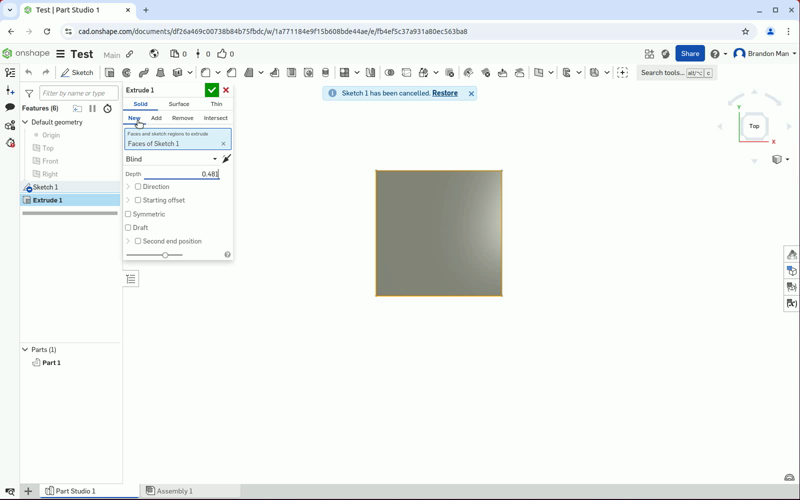
key(enter)
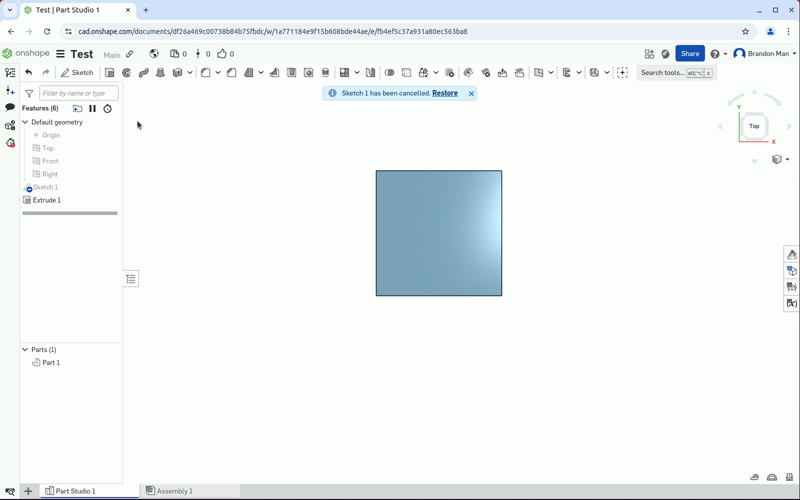
key(shift+h)
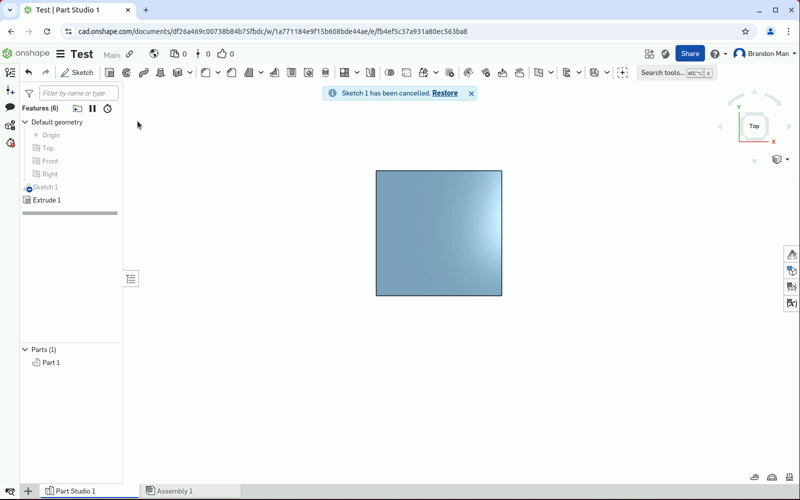
key(shift+h)
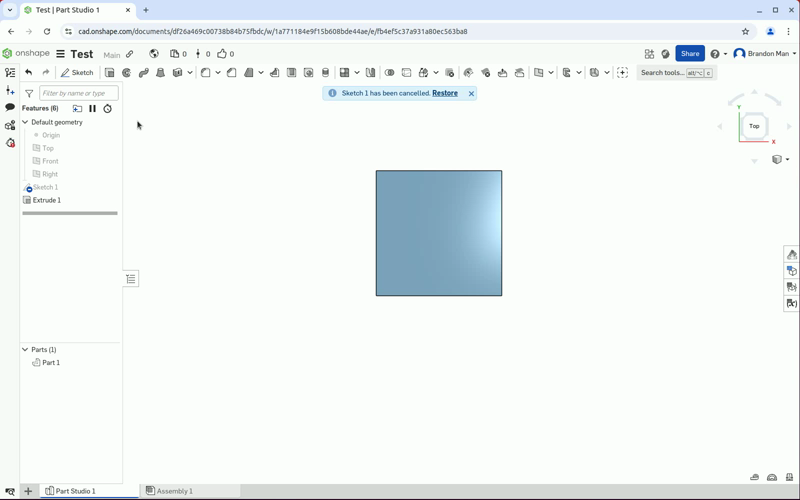
mouse_move(73, 189)
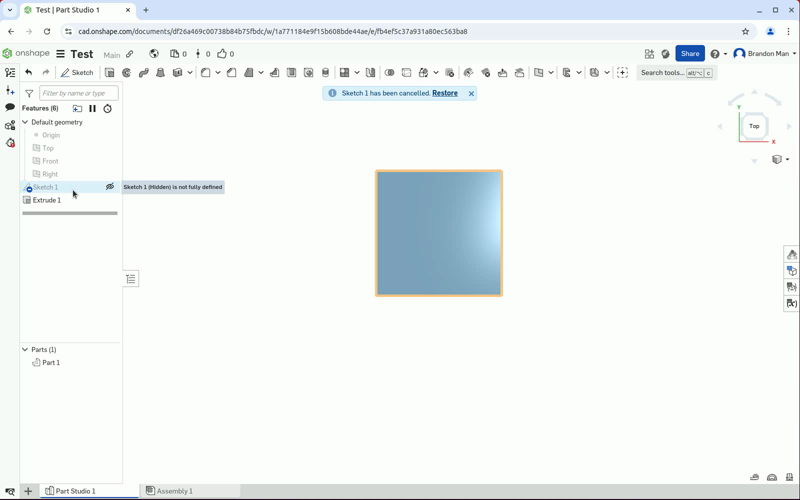
click(73, 189)
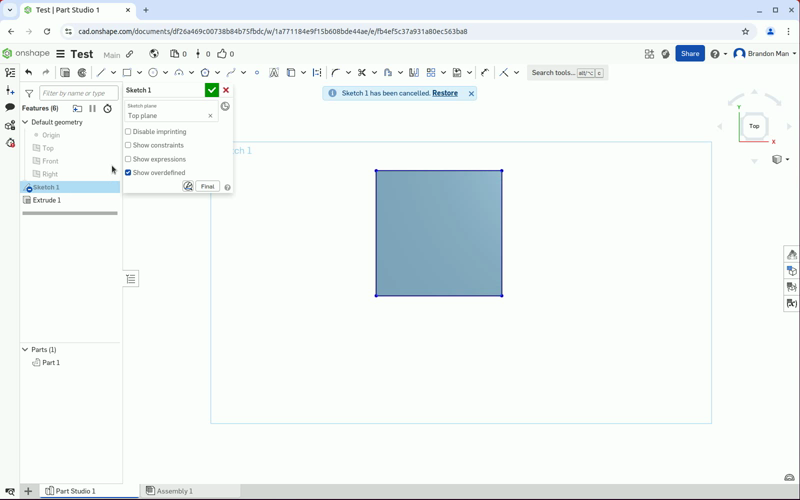
mouse_move(229, 92)
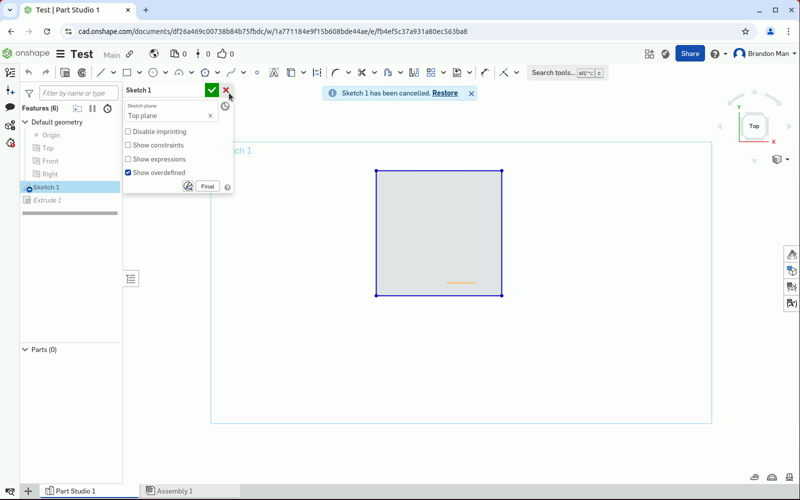
click(229, 92)
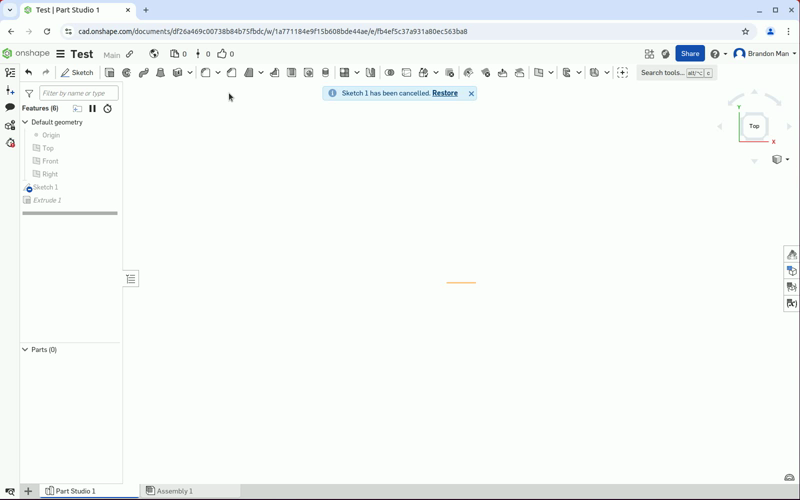
mouse_move(541, 75)
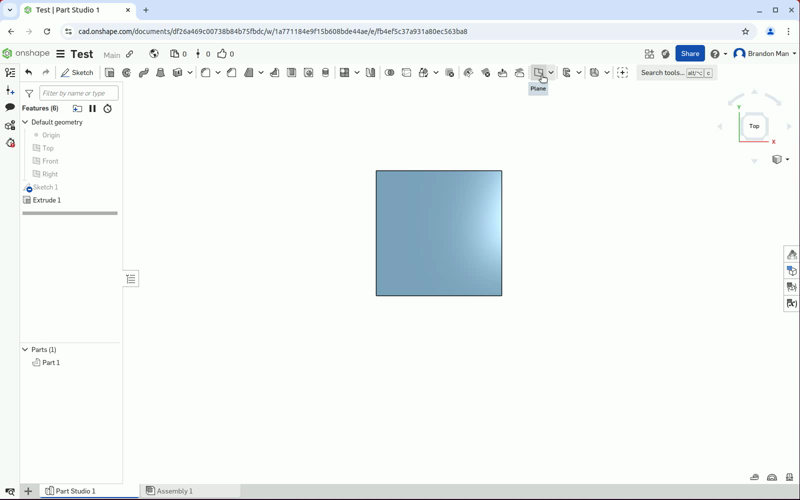
click(541, 75)
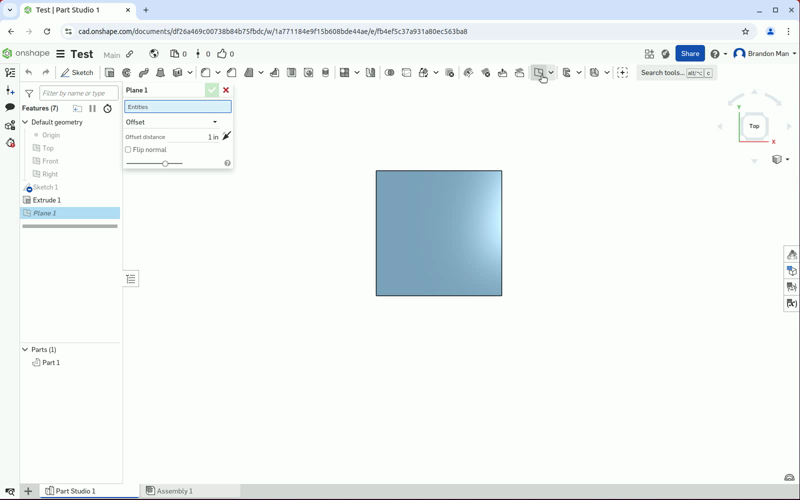
mouse_move(73, 150)
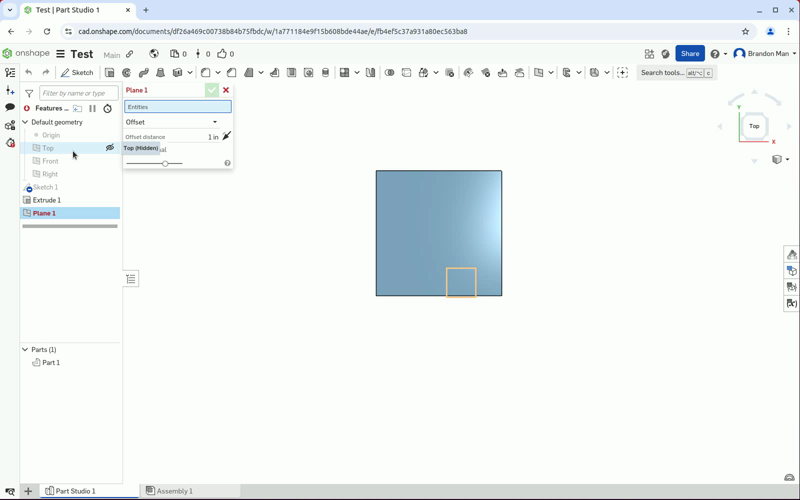
click(73, 150)
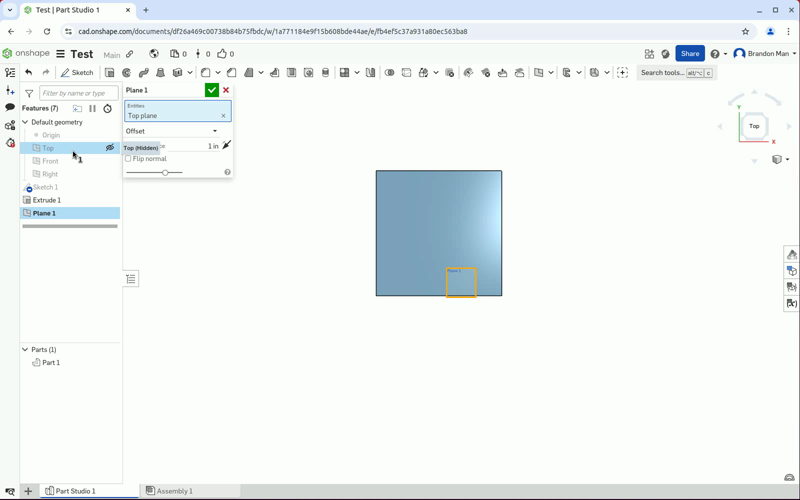
key(tab, 2)
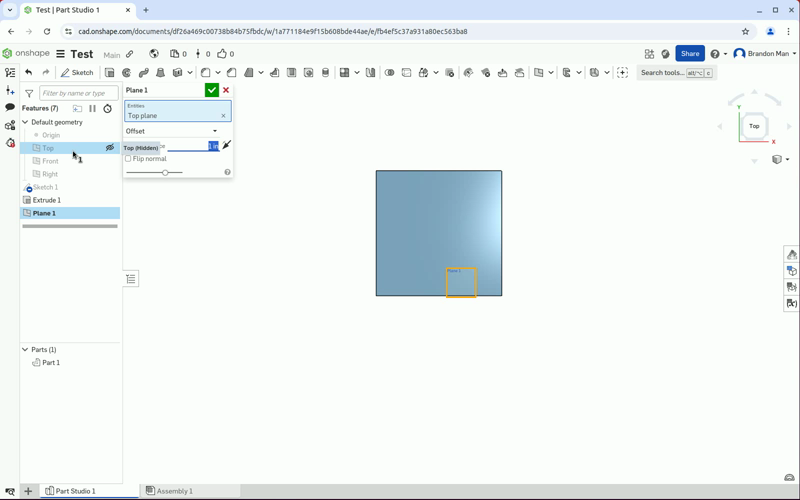
text(0.493)
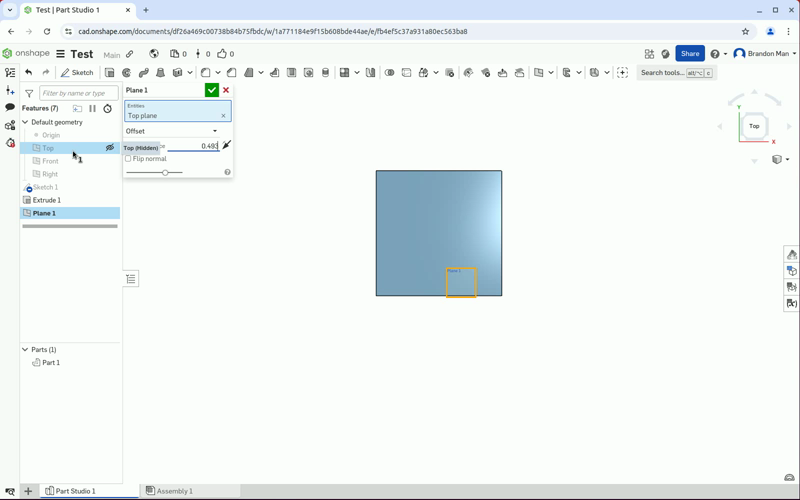
key(enter, 2)
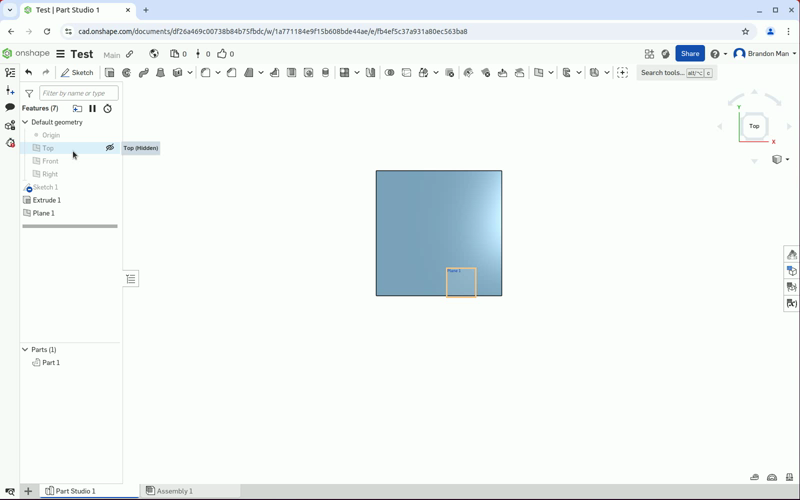
key(shift+s)
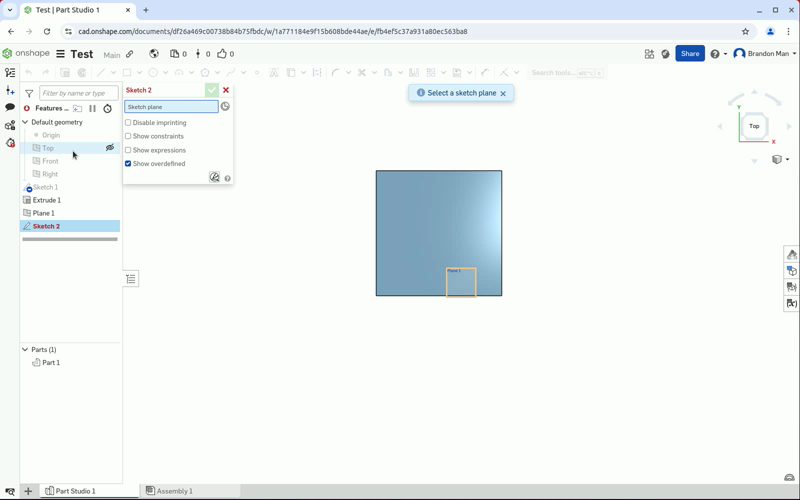
mouse_move(73, 215)
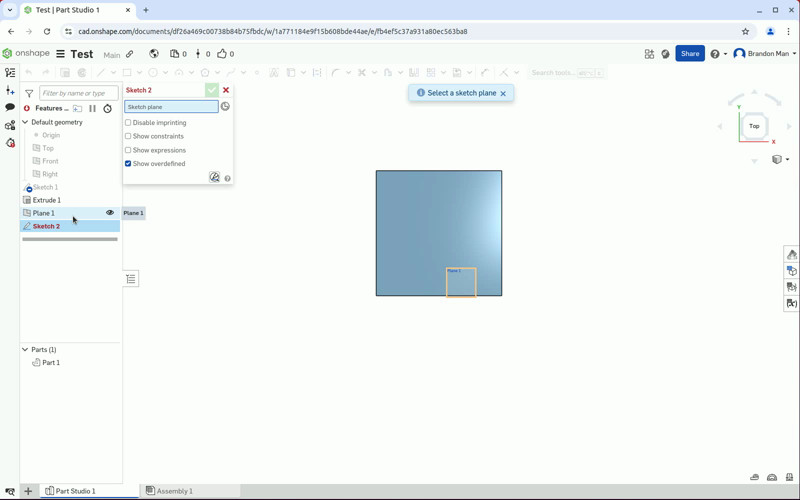
click(73, 215)
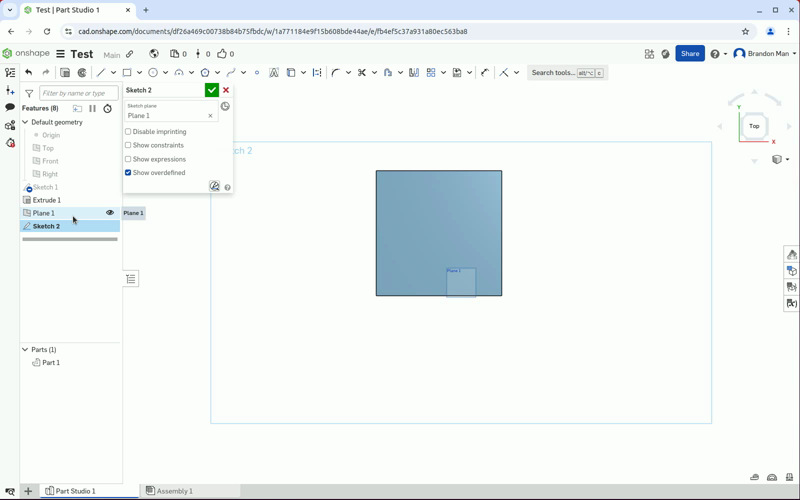
mouse_move(73, 352)
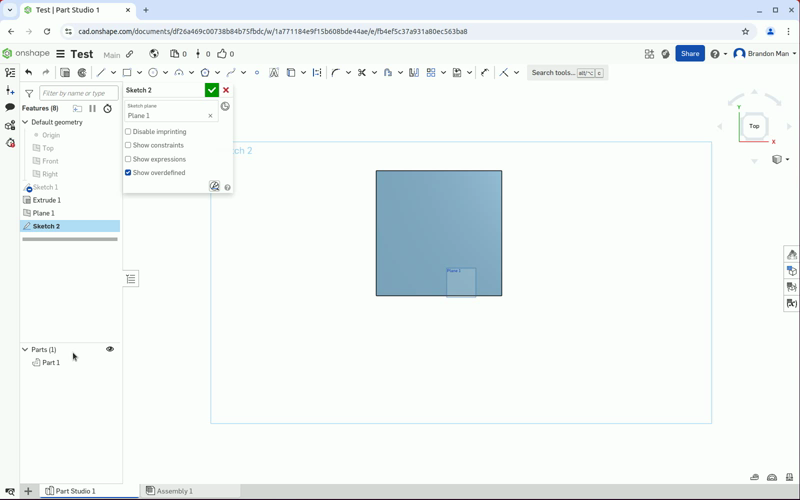
key(y)
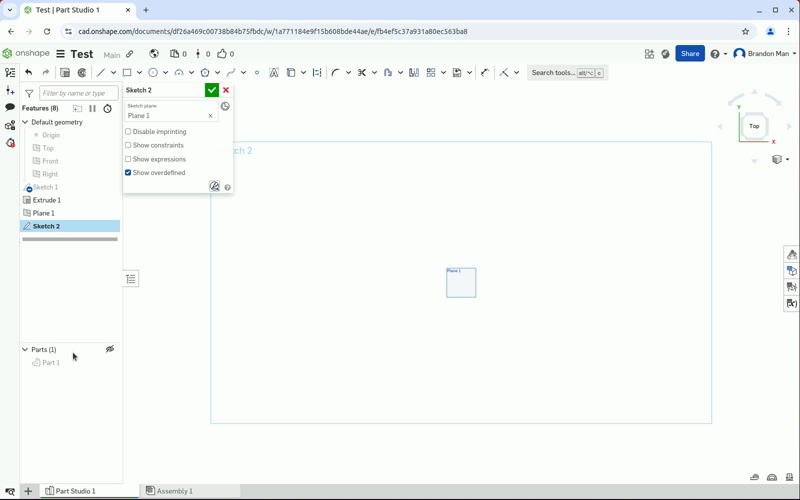
key(l)
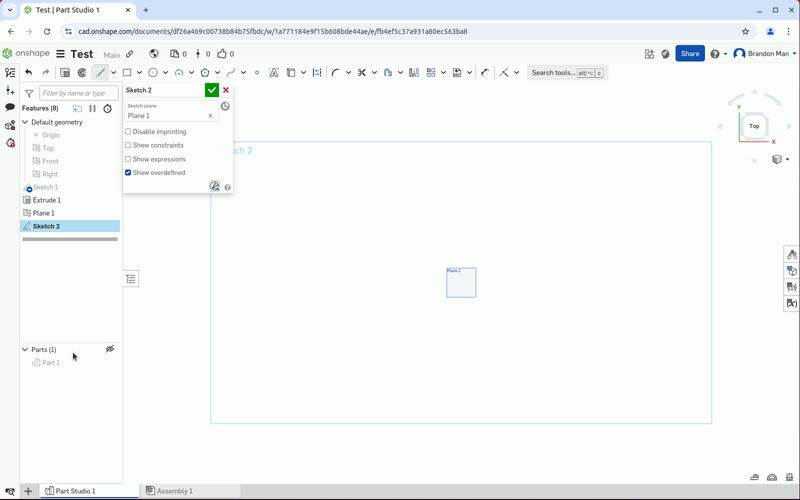
key_down(shift)
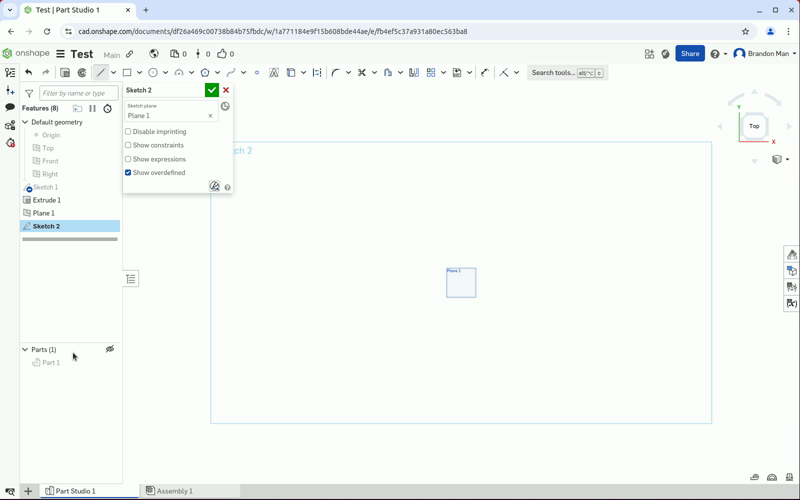
mouse_move(383, 290)
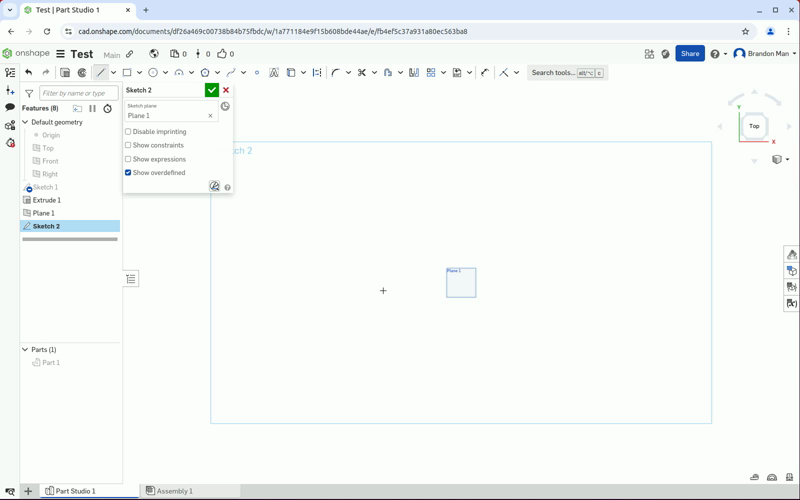
click(383, 290)
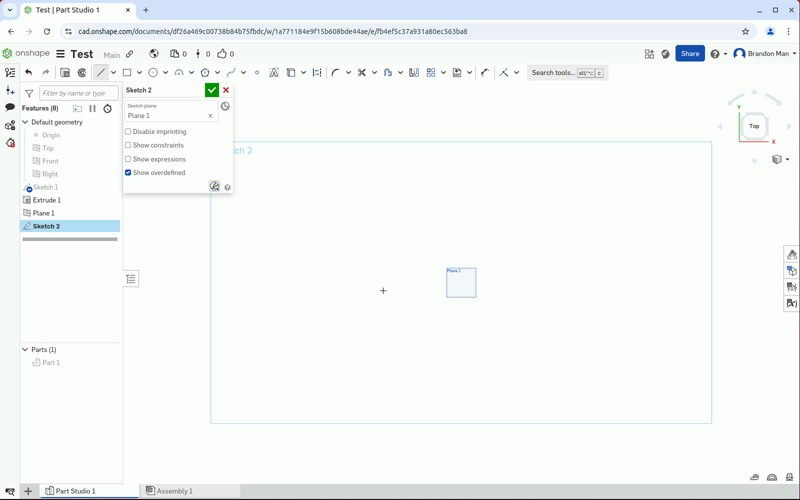
key_up(shift)
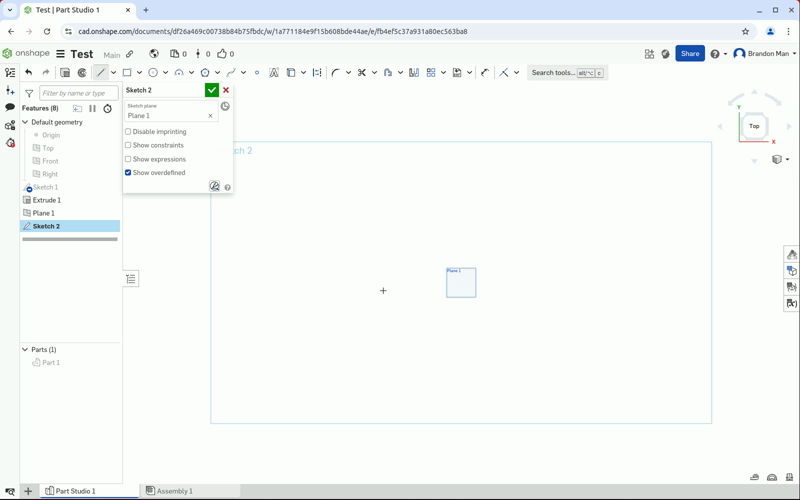
key_down(shift)
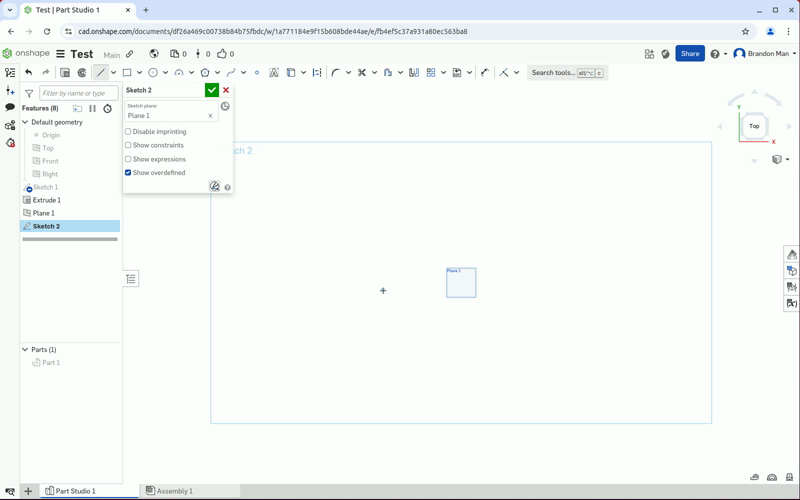
mouse_move(497, 290)
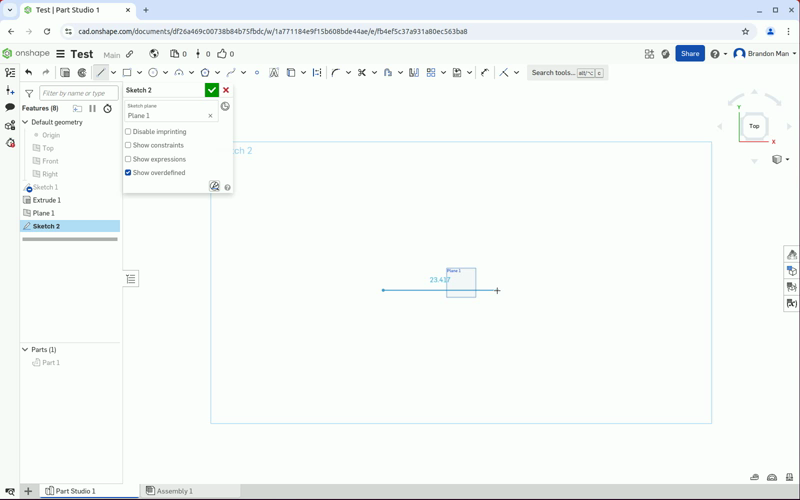
click(497, 290)
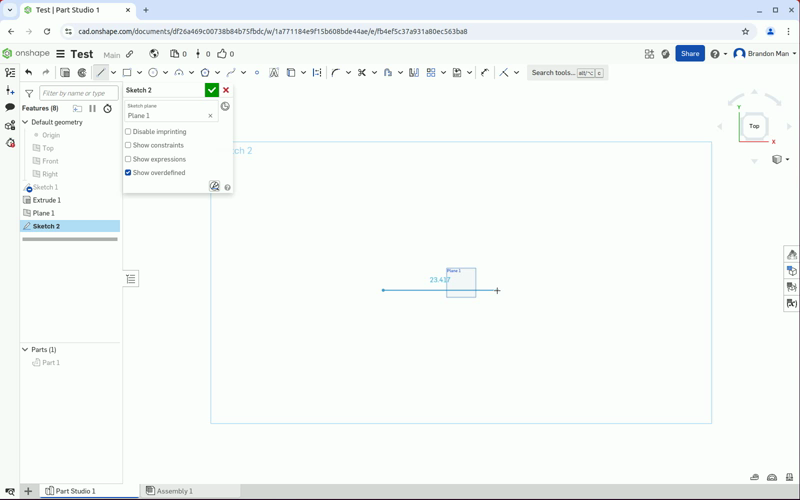
key_up(shift)
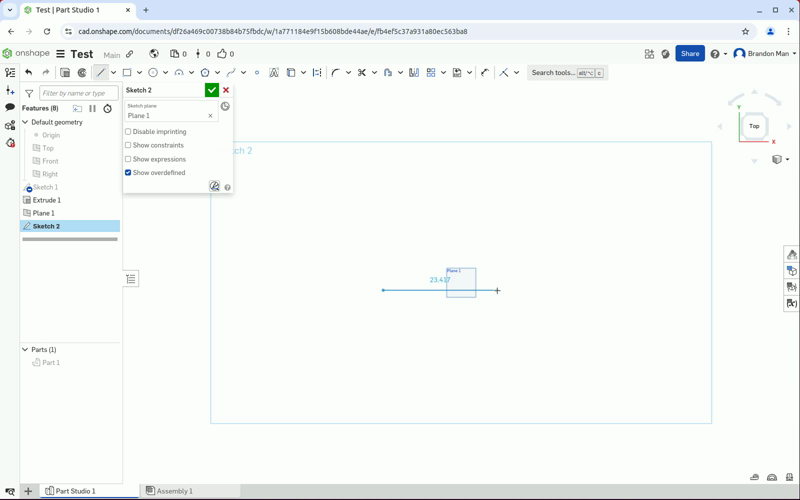
key_down(shift)
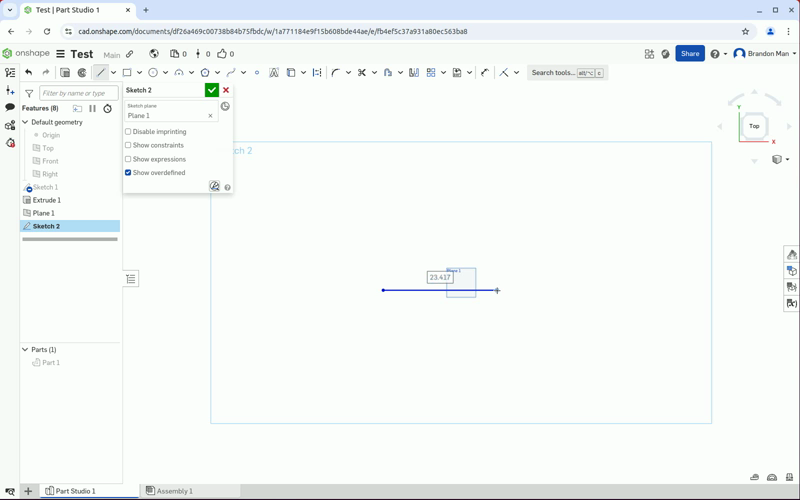
mouse_move(497, 181)
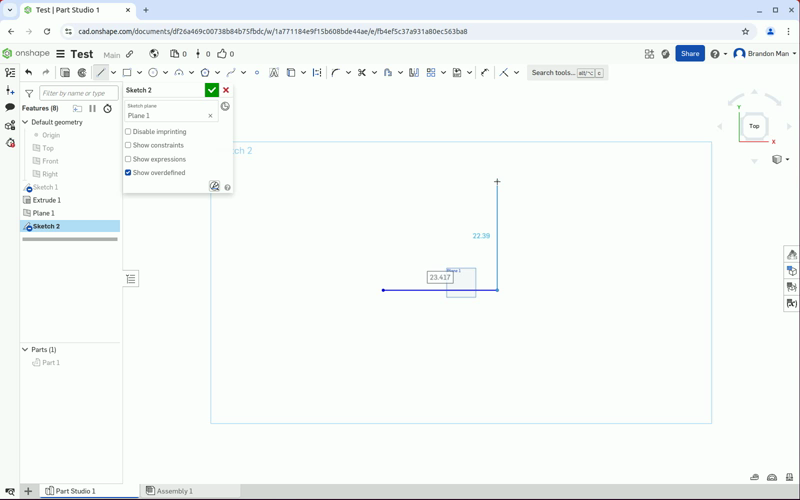
click(497, 181)
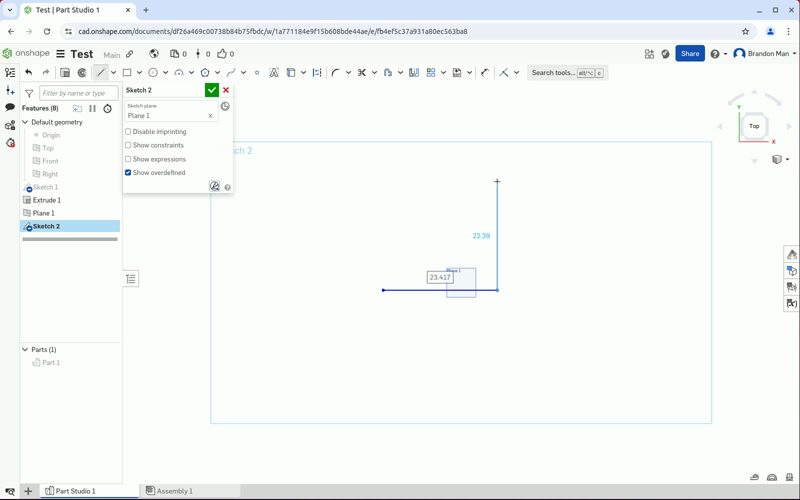
key_up(shift)
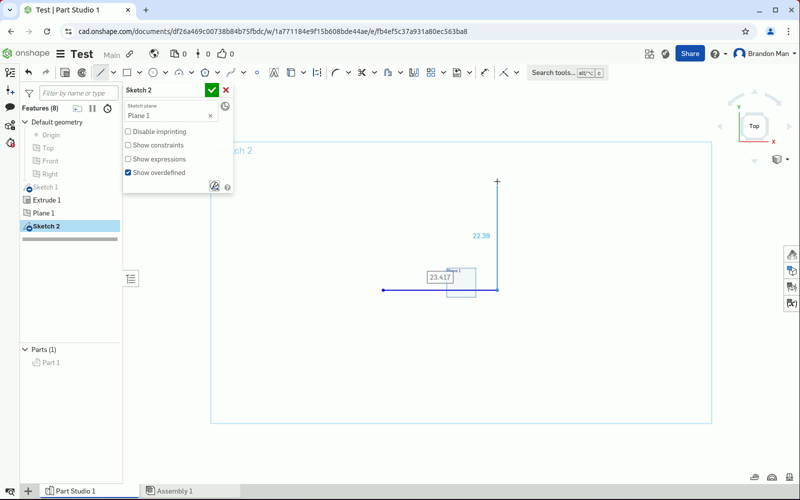
key_down(shift)
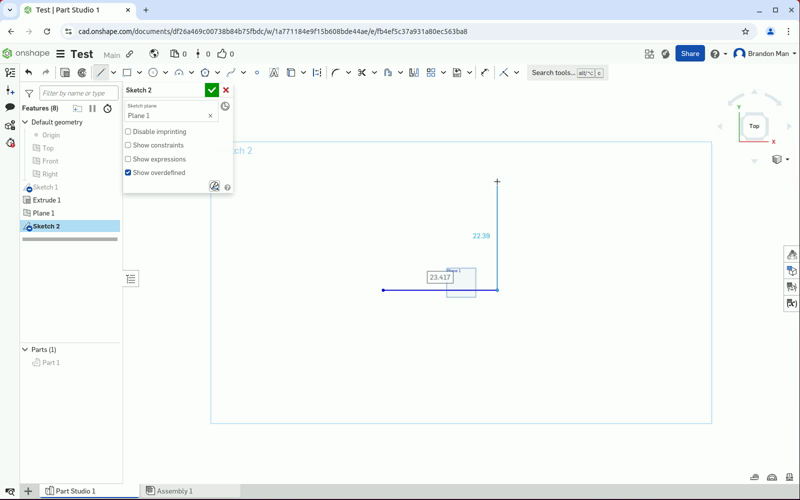
mouse_move(383, 181)
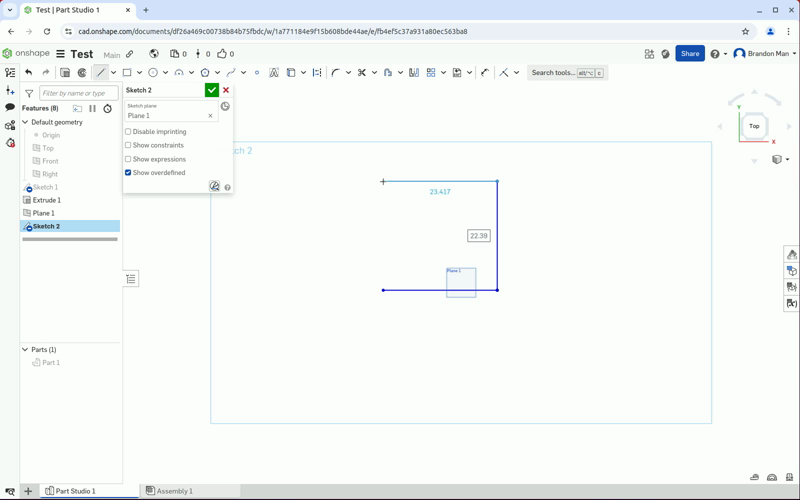
click(383, 181)
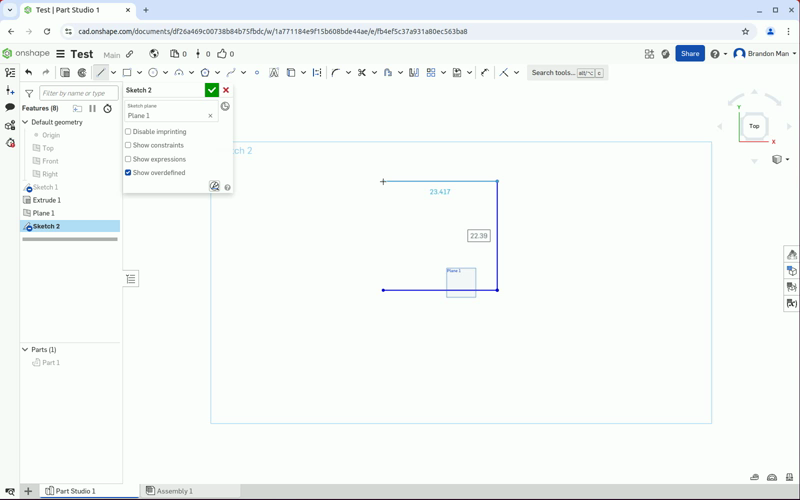
key_up(shift)
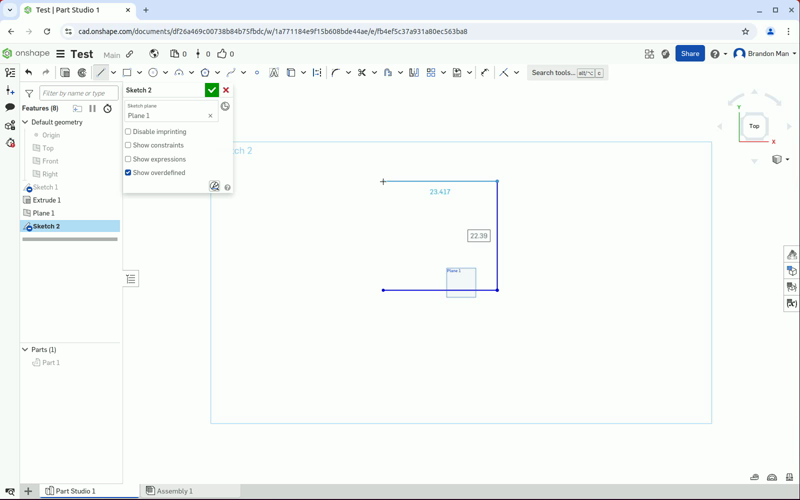
key_down(shift)
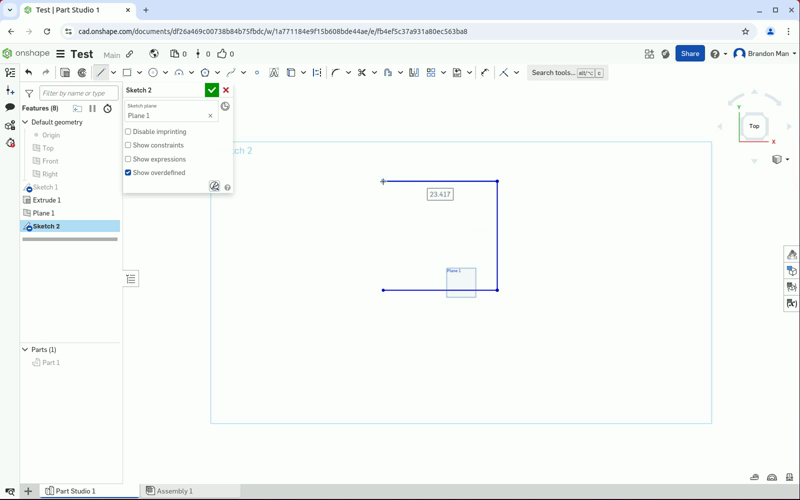
mouse_move(383, 290)
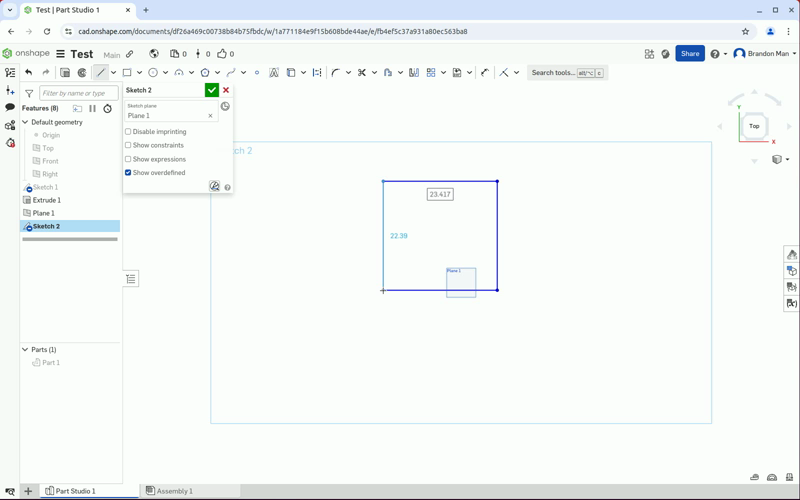
key_up(shift)
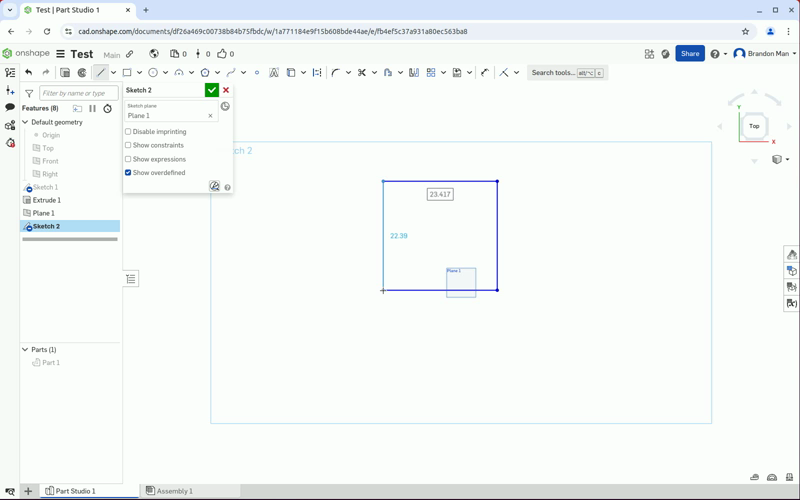
click(383, 290)
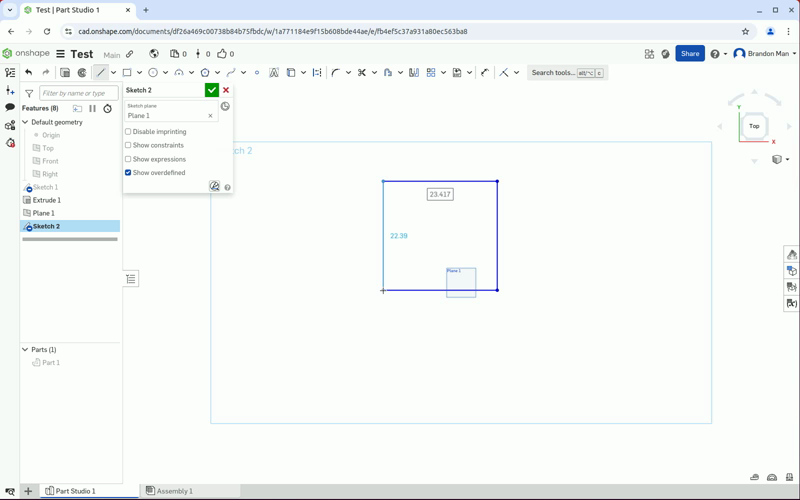
key(esc)
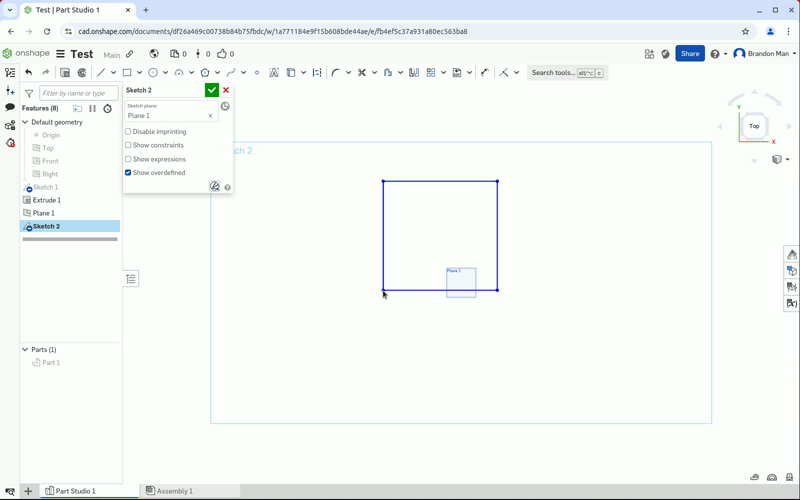
mouse_move(394, 234)
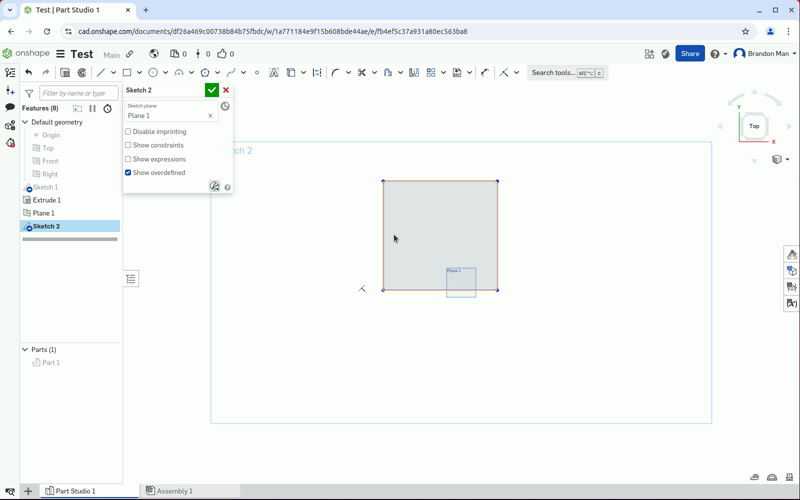
click(394, 234)
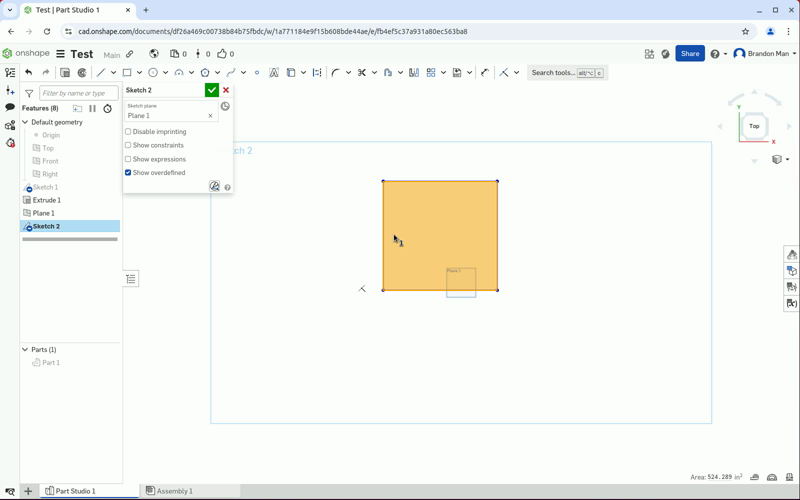
mouse_move(73, 352)
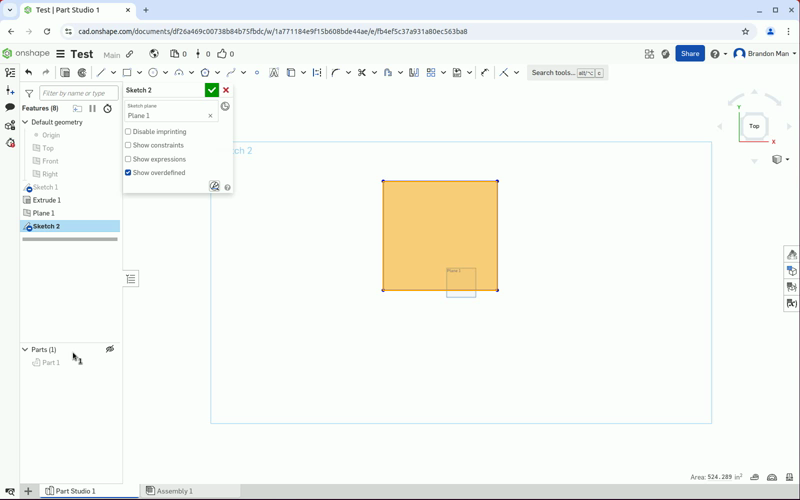
key(shift+y)
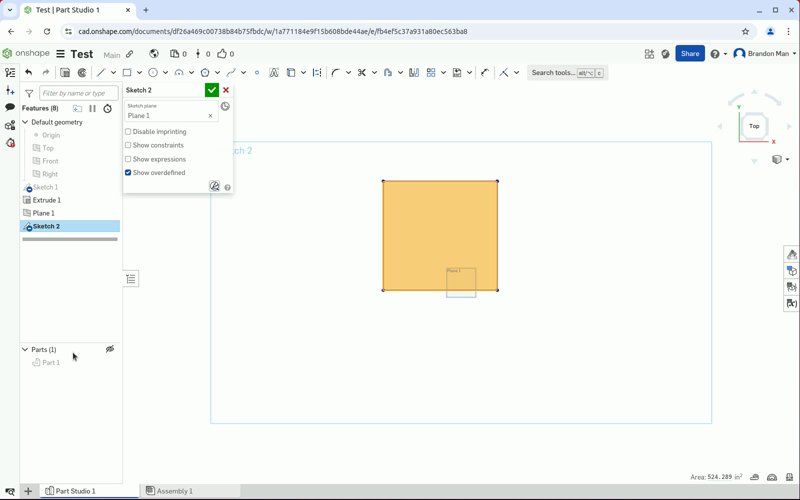
key(shift+e)
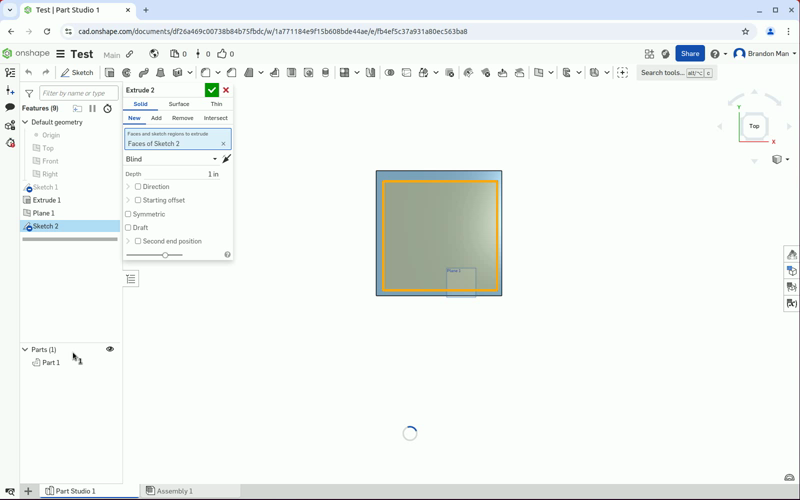
mouse_move(143, 106)
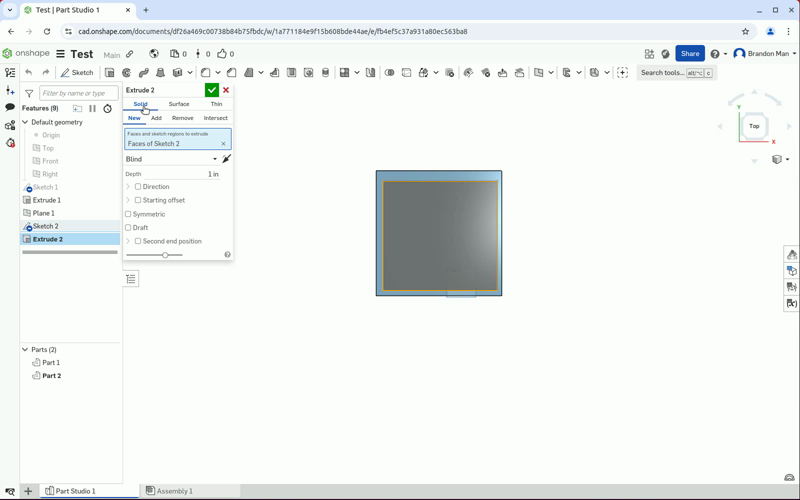
click(143, 106)
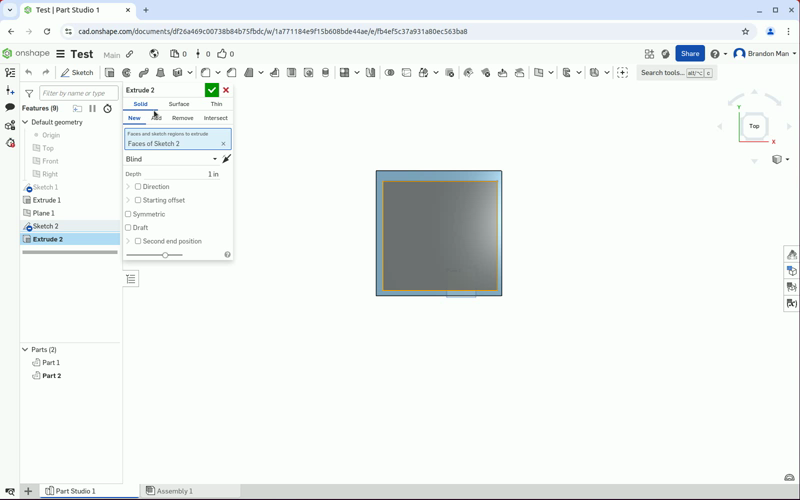
mouse_move(186, 120)
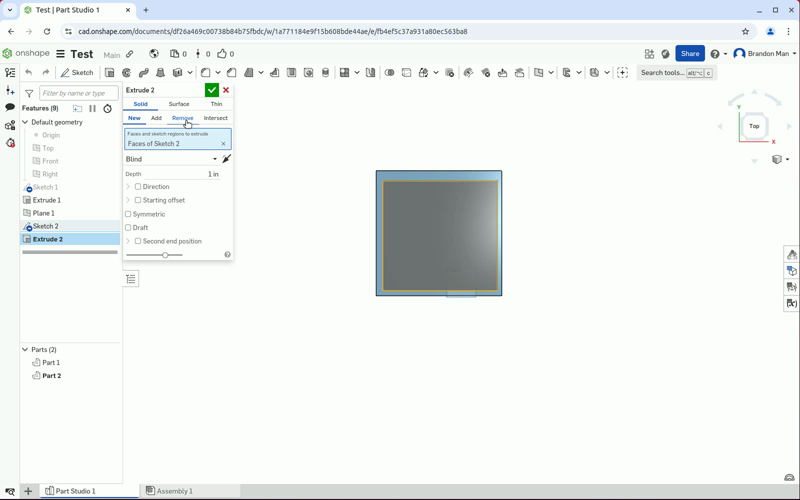
click(186, 120)
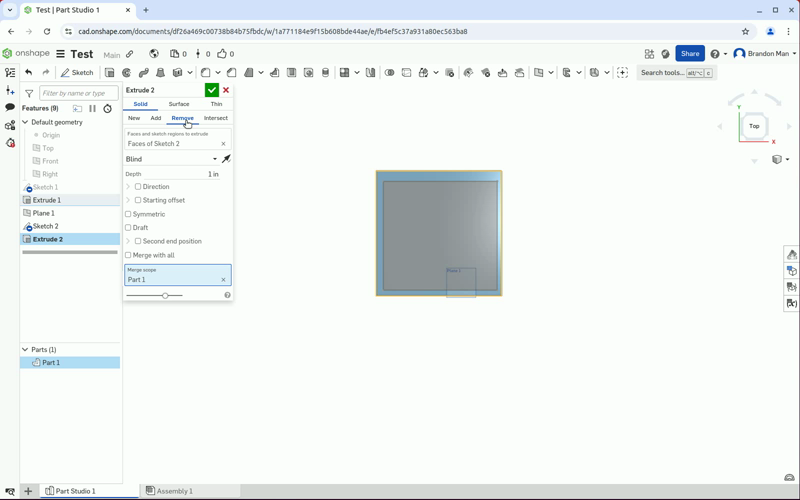
key(tab, 4)
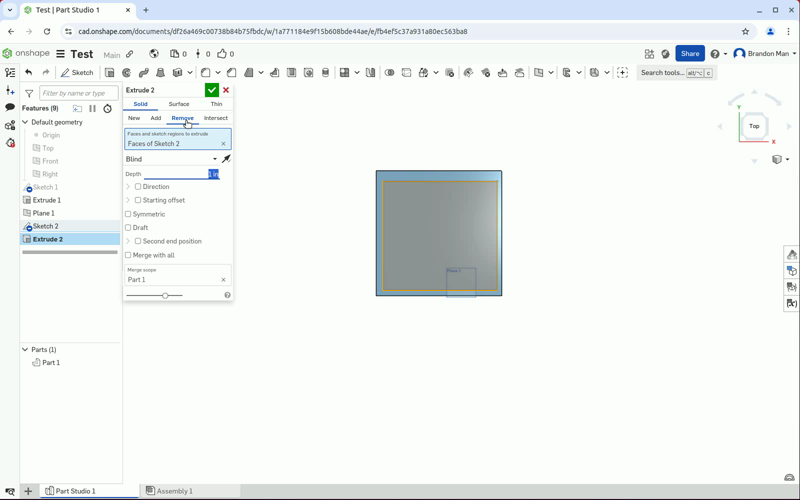
text(0.963)
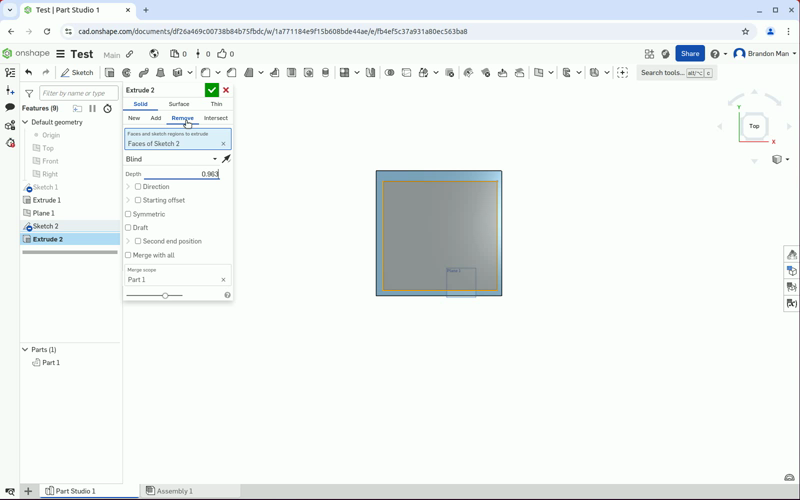
key(tab, 6)
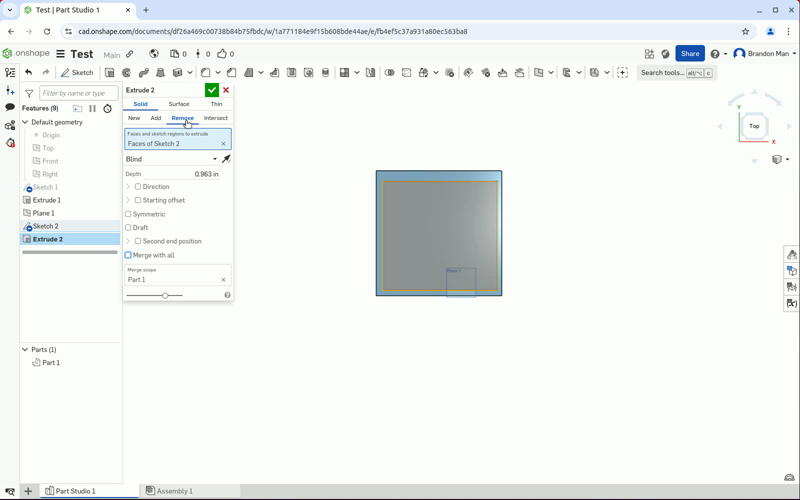
key(space)
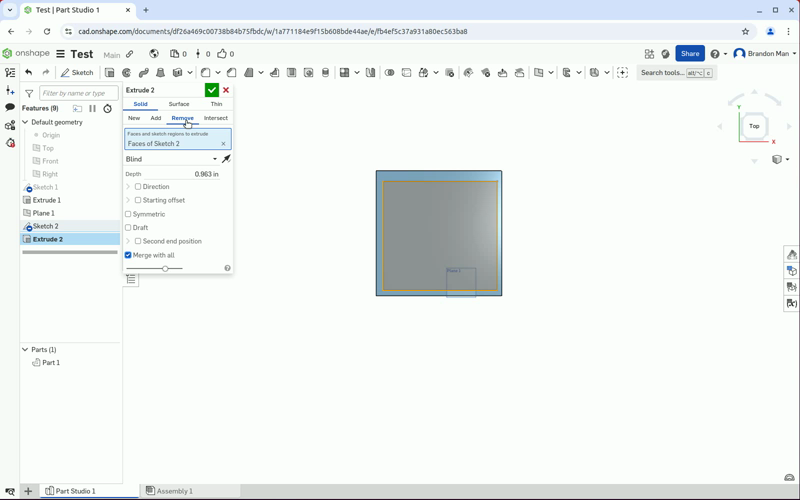
key(enter)
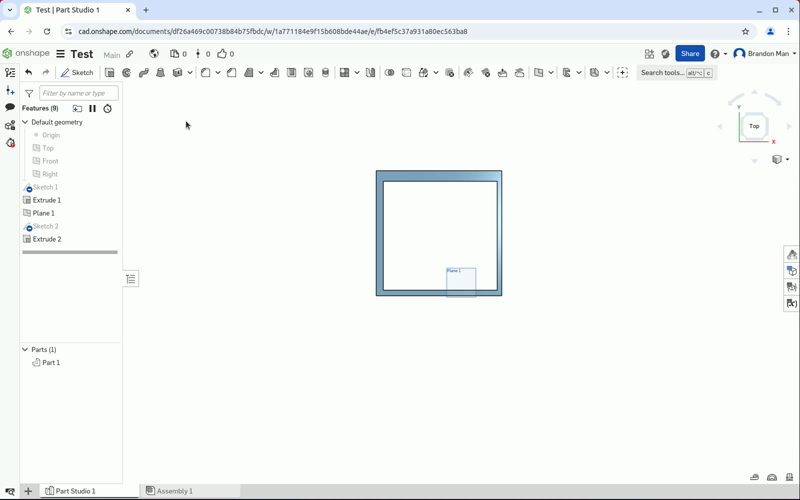
key(shift+h)
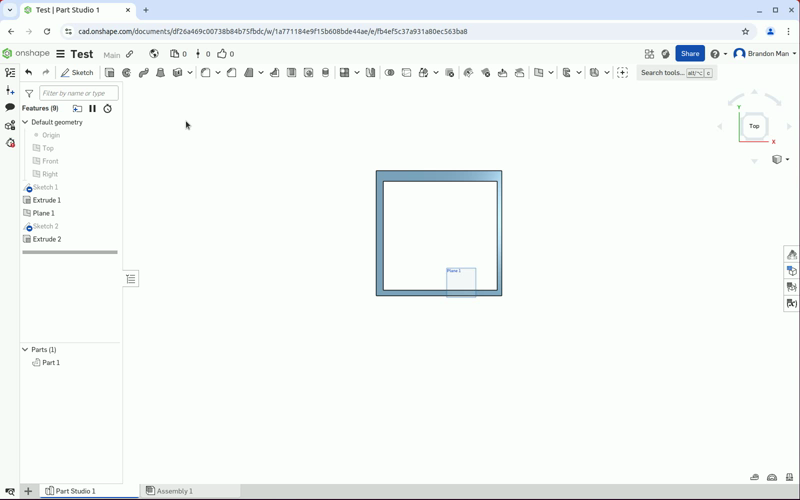
key(shift+h)
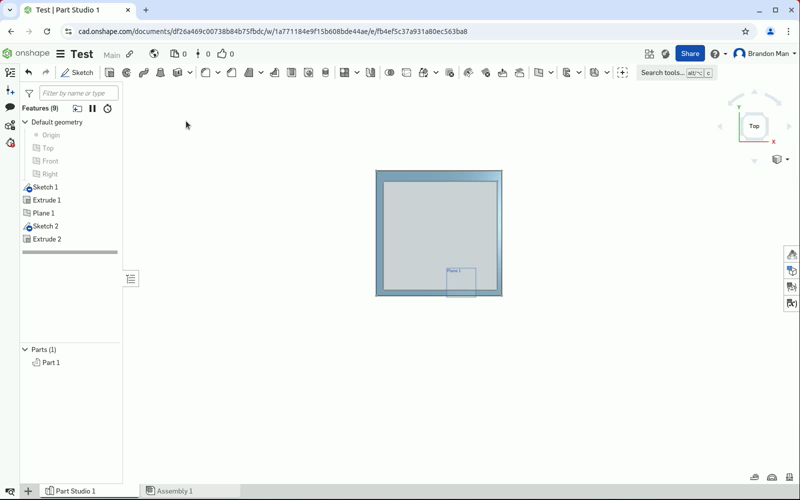
key(shift+7)
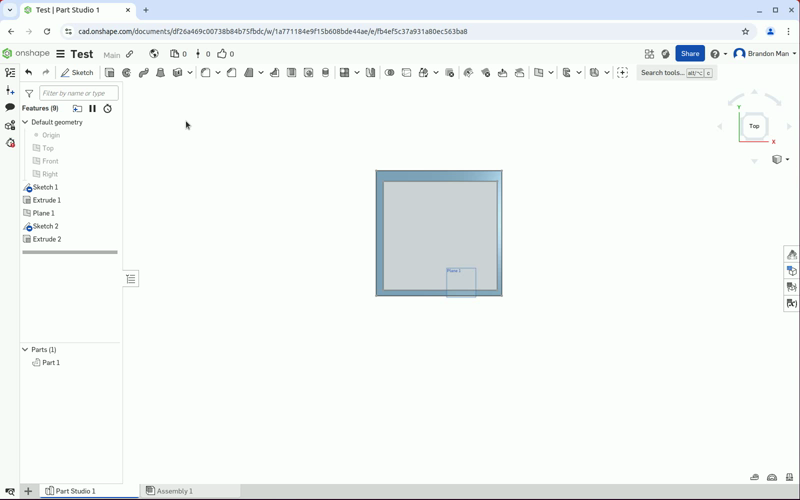
key(up, 3)
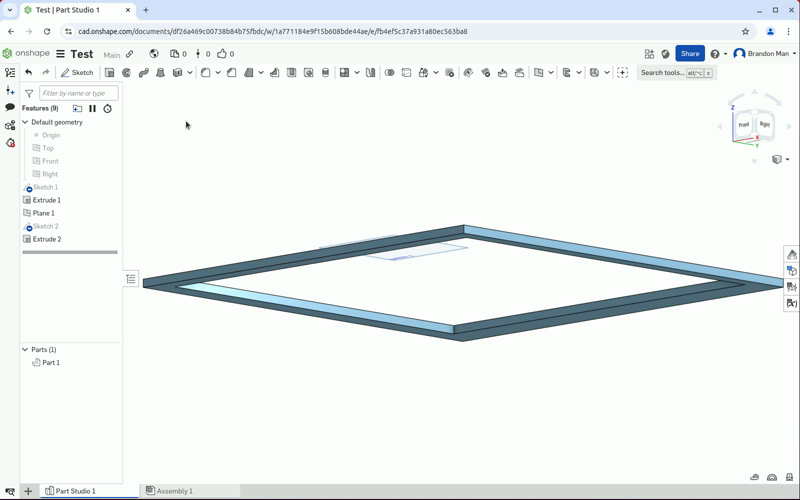
key(left, 3)
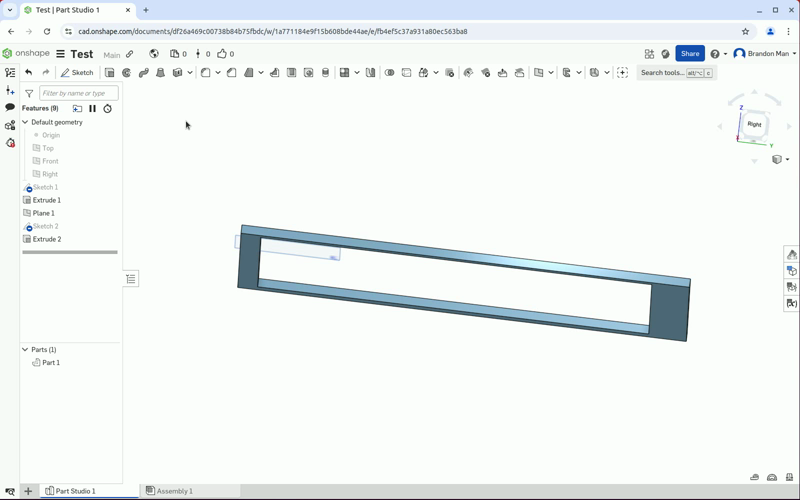
key(right, 3)
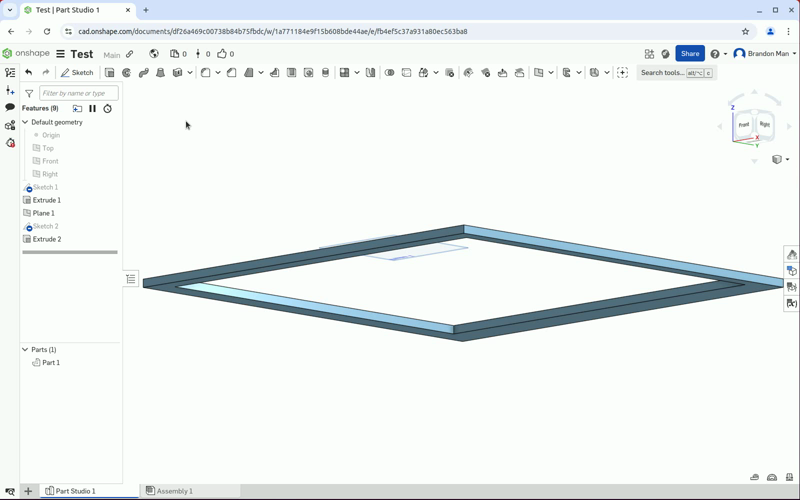
key(down, 3)
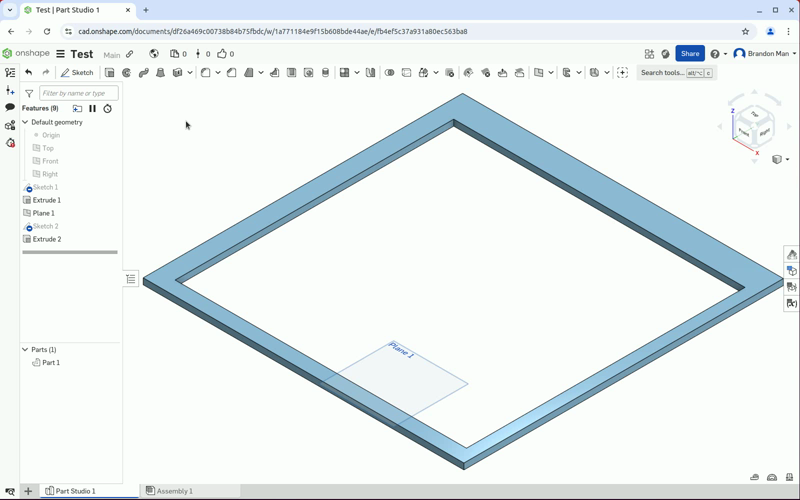
mouse_move(73, 189)
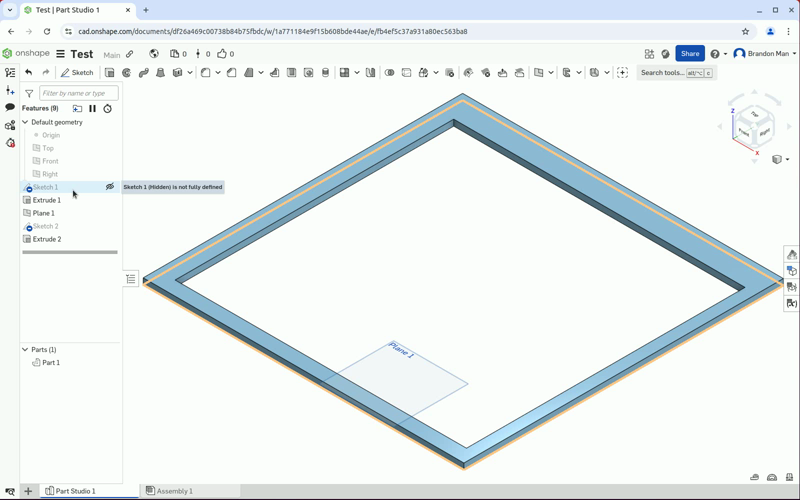
click(73, 189)